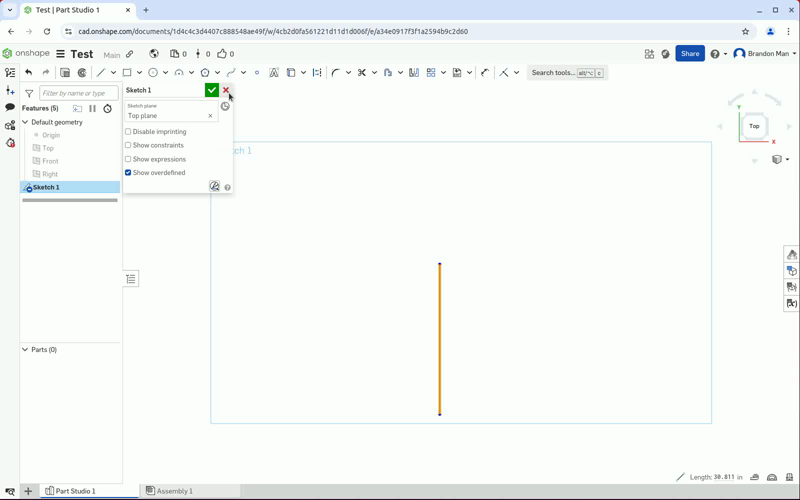
key(shift+h)
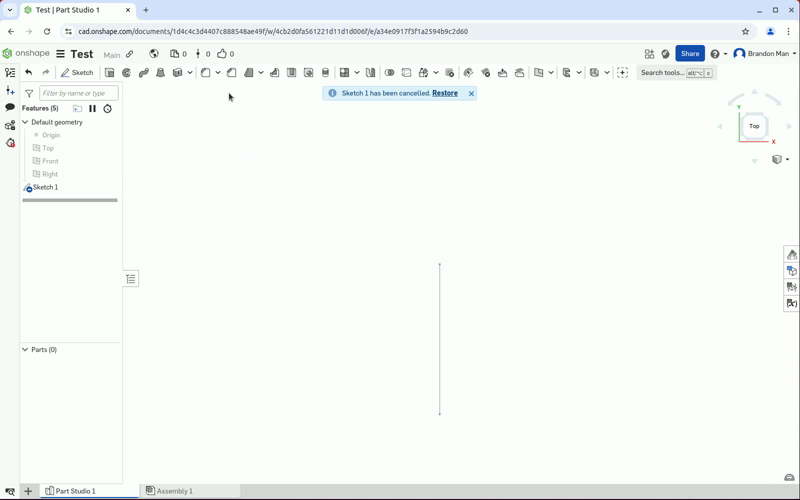
key(shift+s)
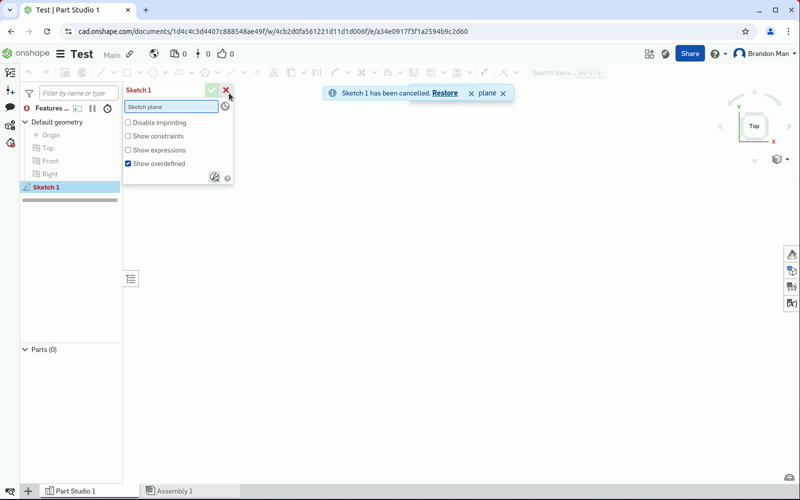
mouse_move(73, 150)
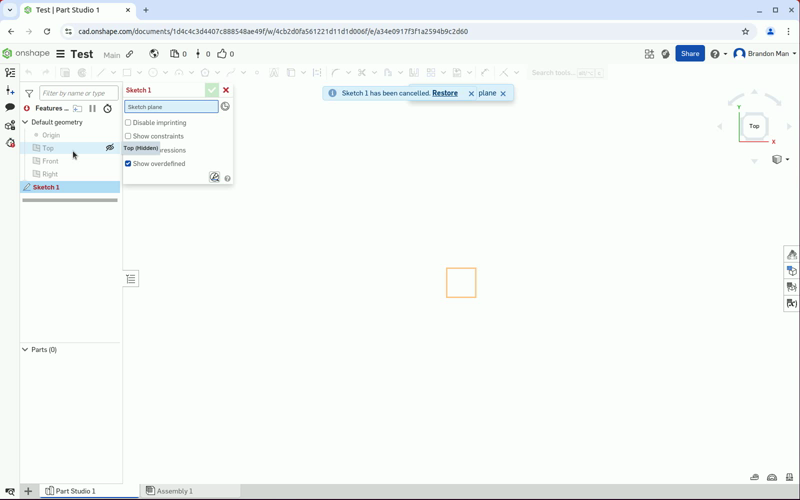
click(73, 150)
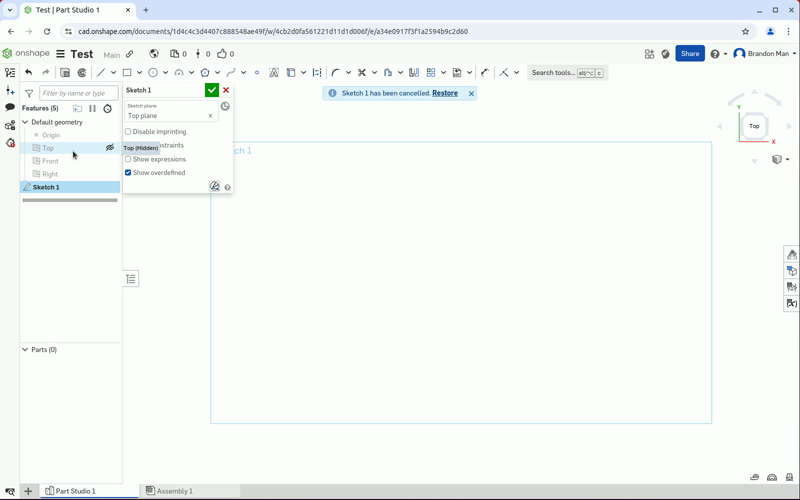
mouse_move(73, 352)
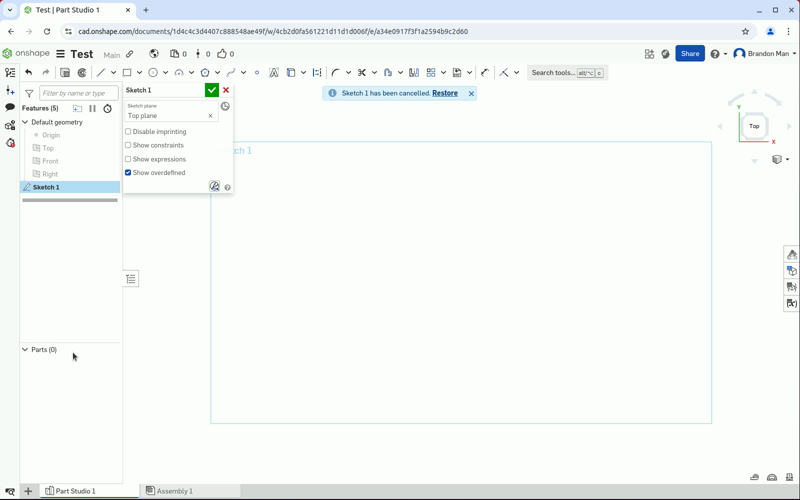
key(y)
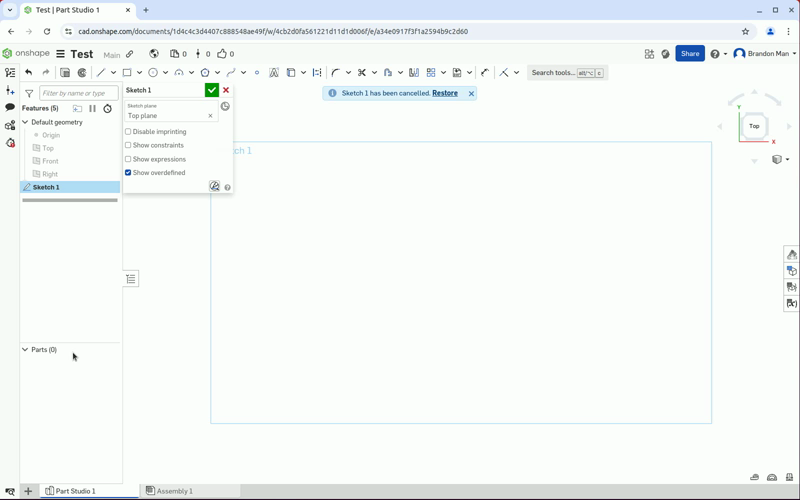
key(c)
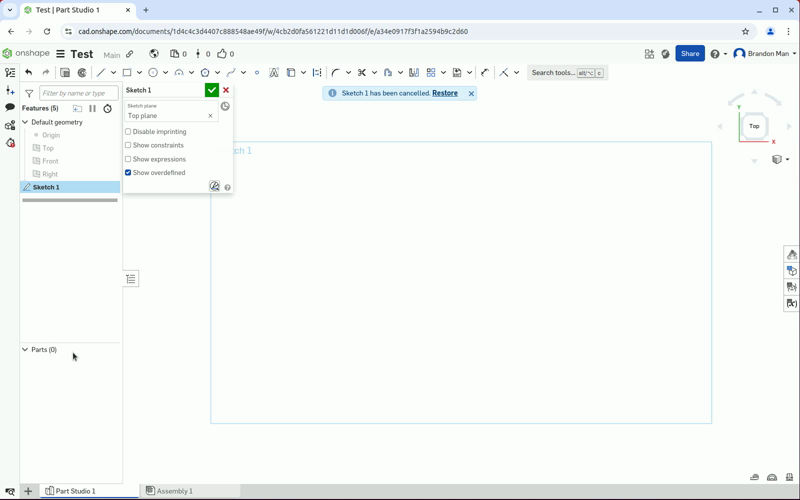
key_down(shift)
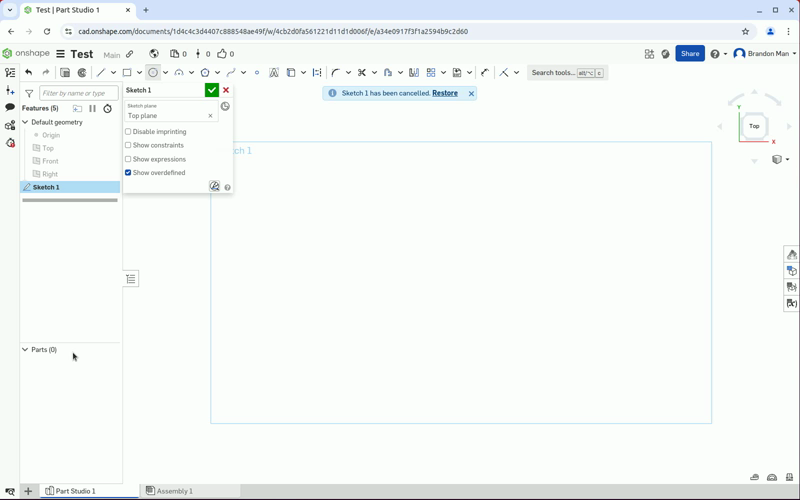
mouse_move(461, 282)
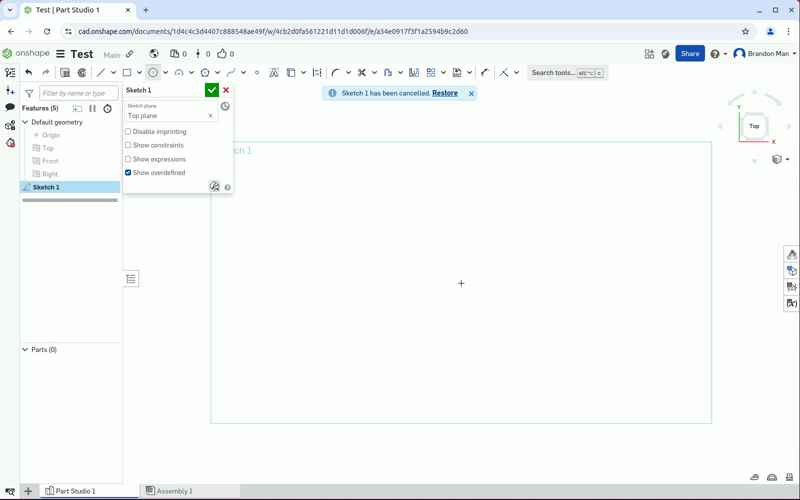
click(461, 282)
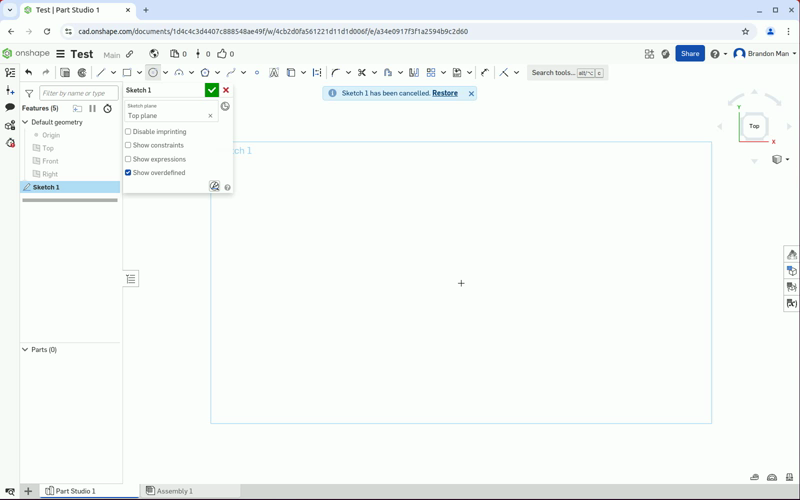
key_up(shift)
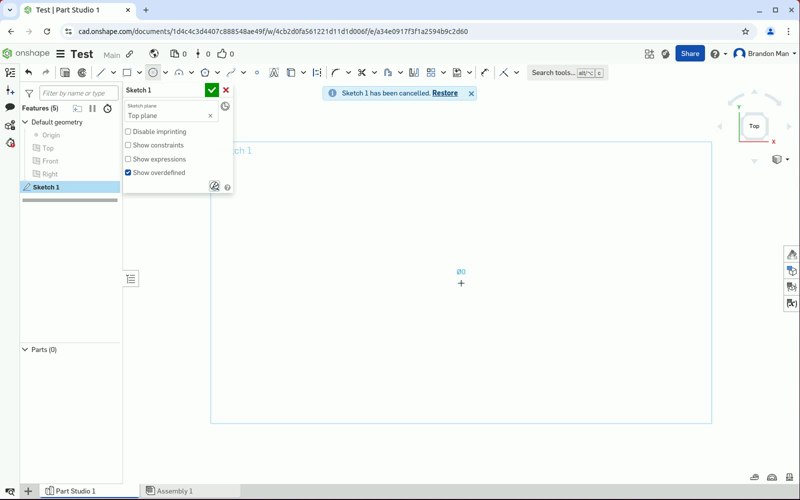
mouse_move(531, 282)
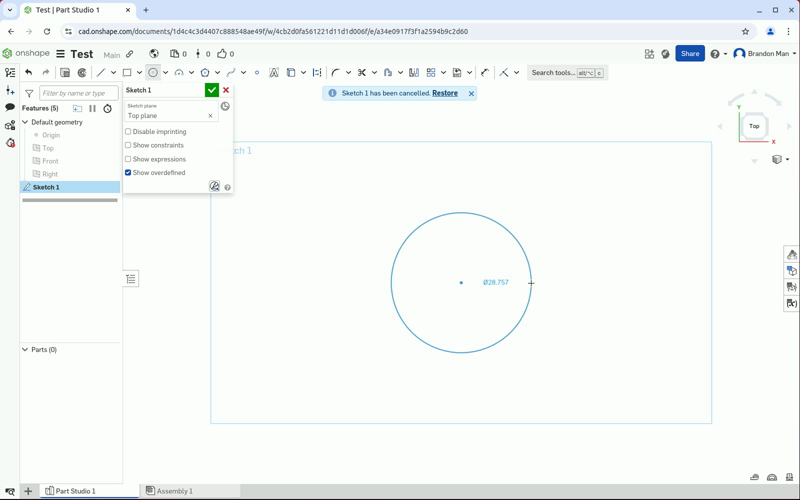
click(531, 282)
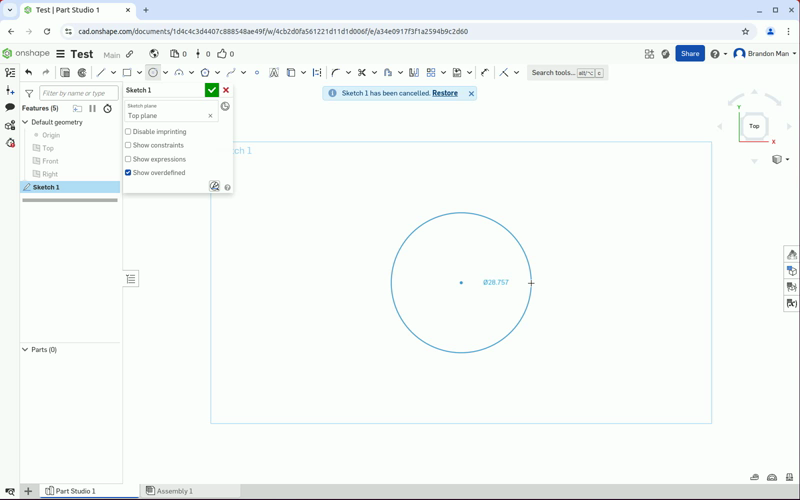
key(esc)
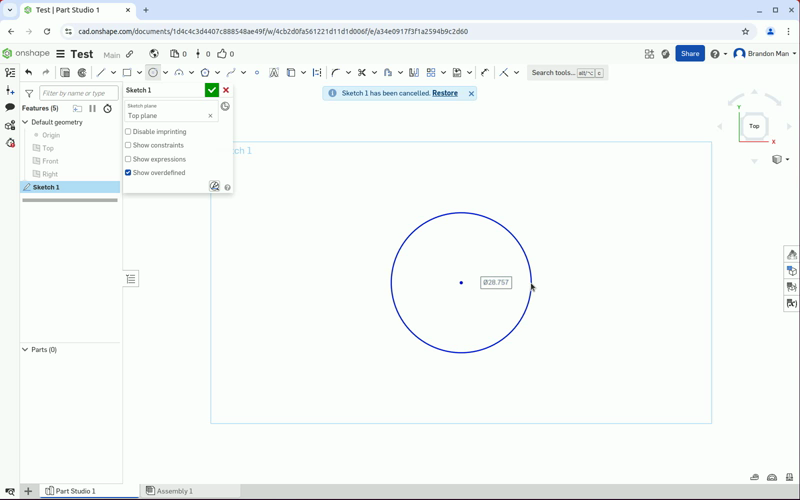
mouse_move(512, 304)
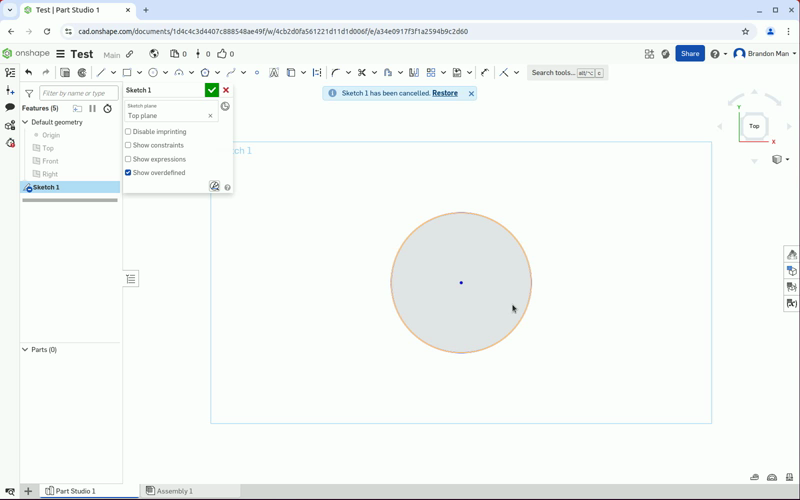
click(512, 304)
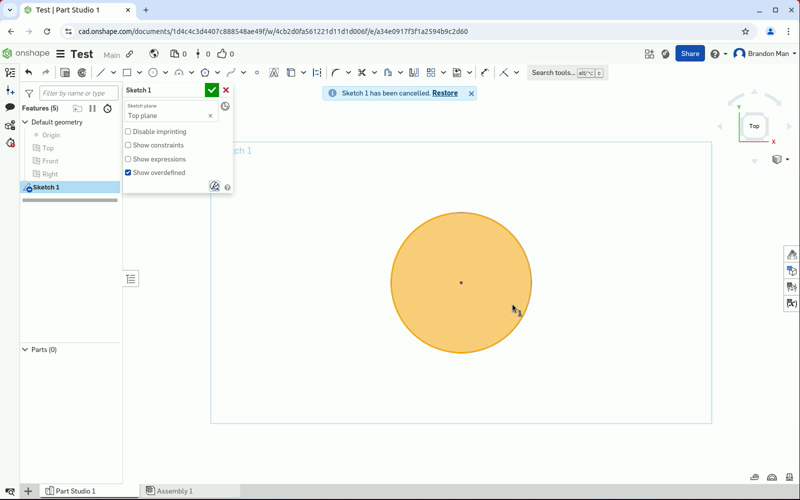
mouse_move(73, 352)
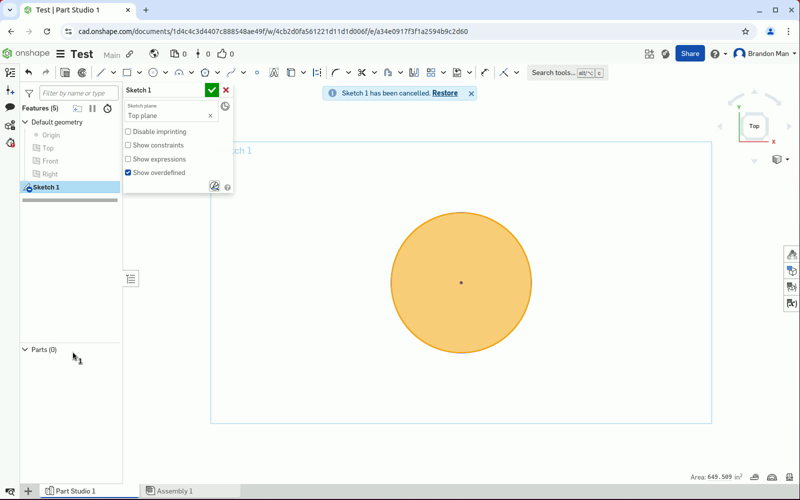
key(shift+y)
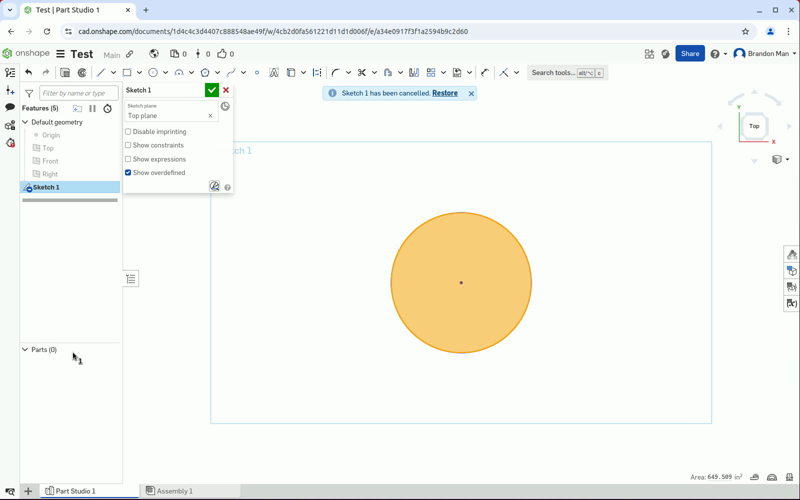
key(shift+e)
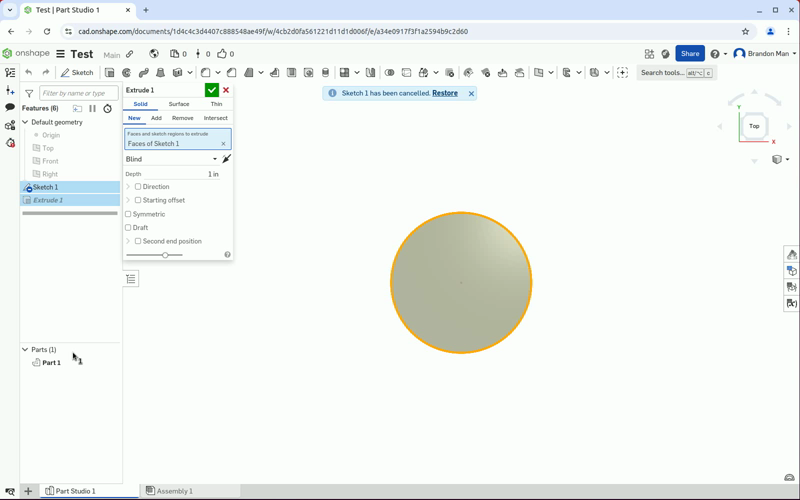
mouse_move(143, 106)
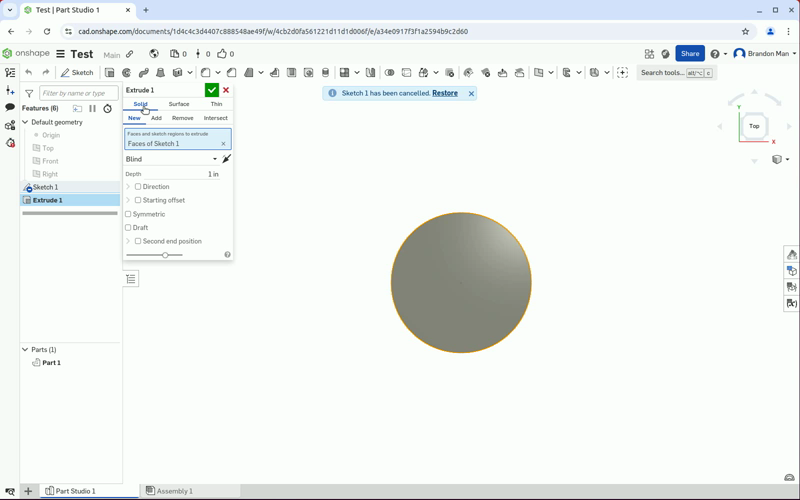
click(143, 106)
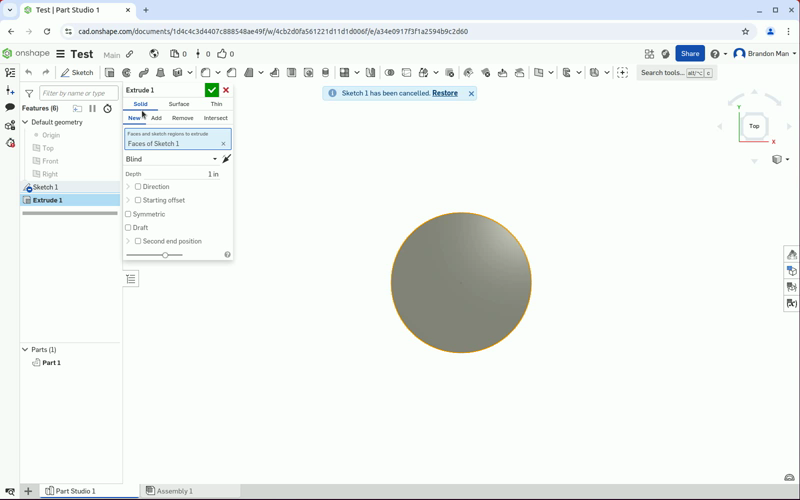
mouse_move(137, 120)
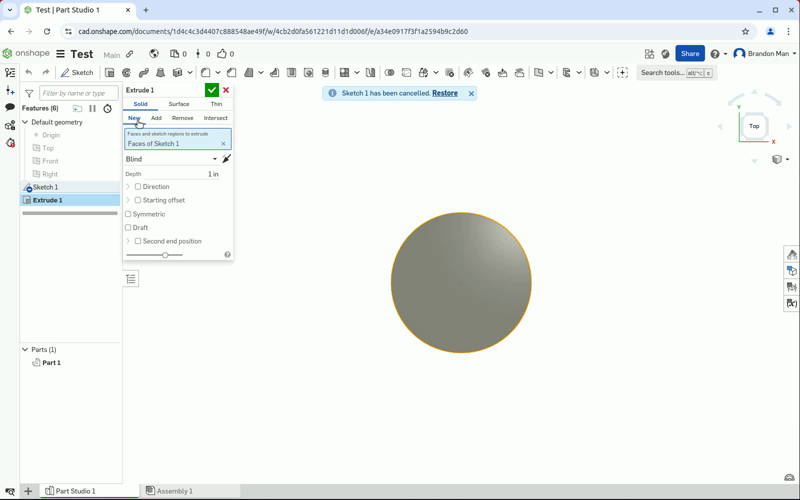
click(137, 120)
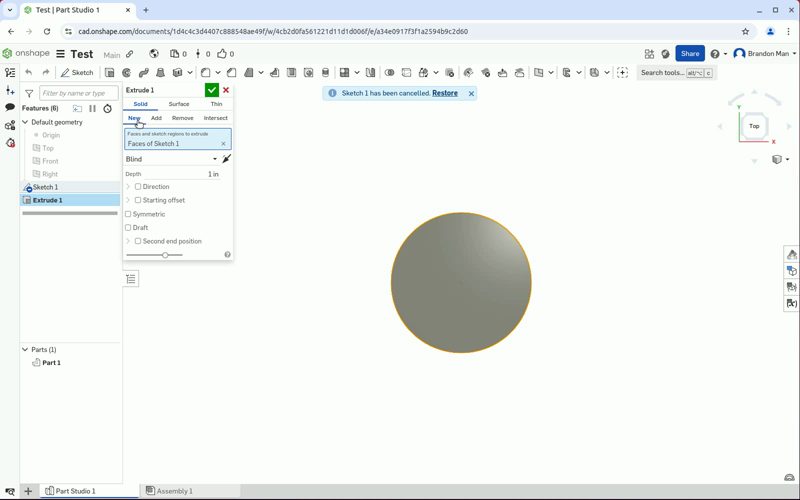
key(tab, 4)
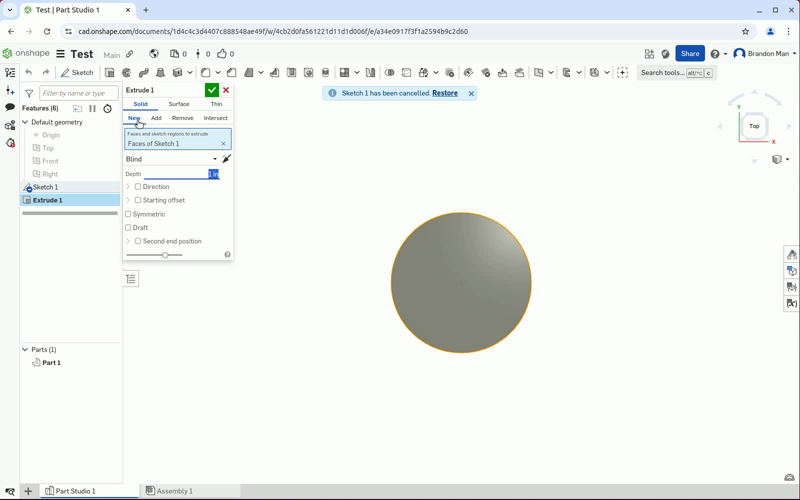
text(8.906)
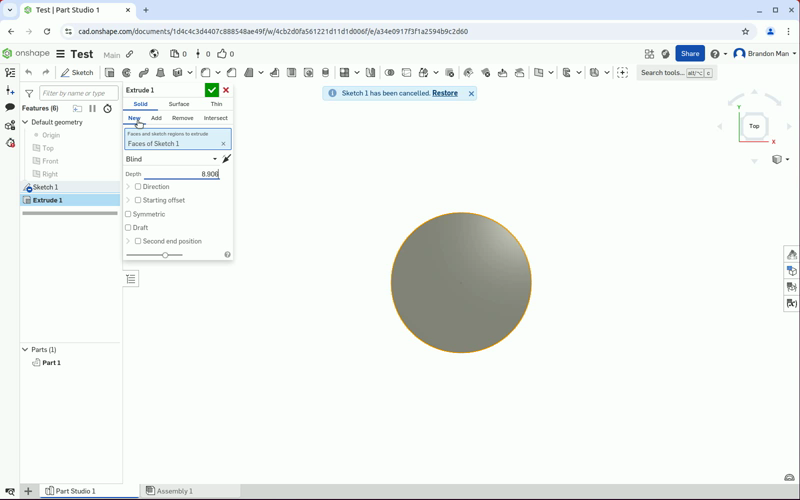
key(enter)
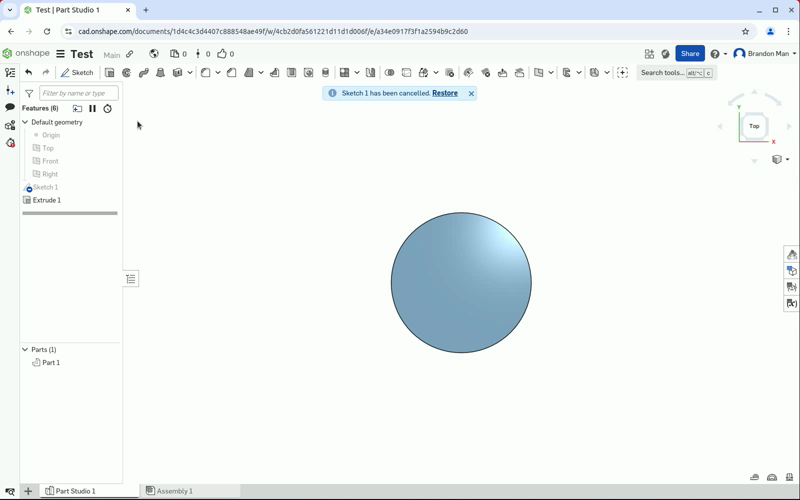
key(shift+h)
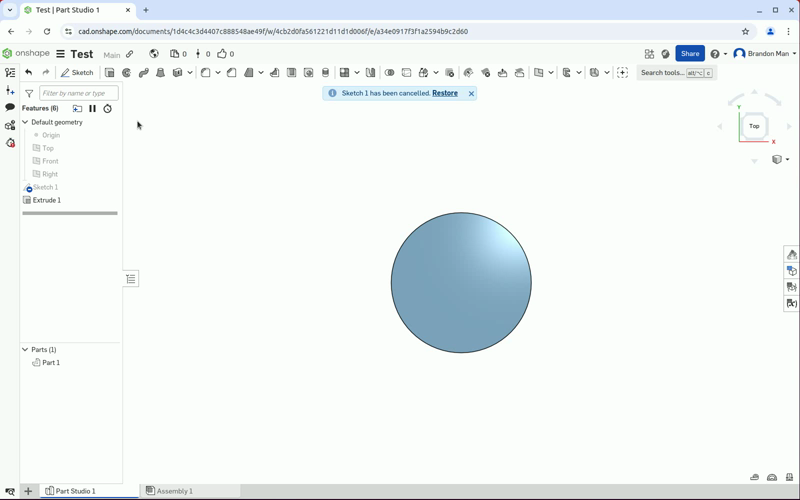
key(shift+h)
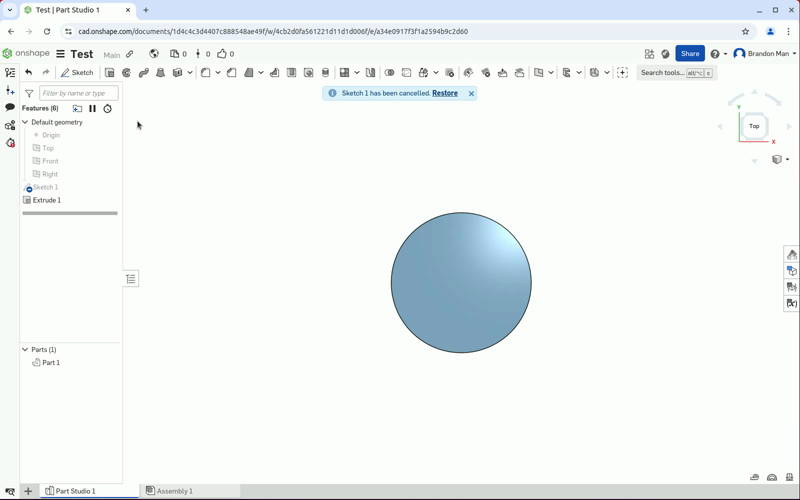
mouse_move(73, 189)
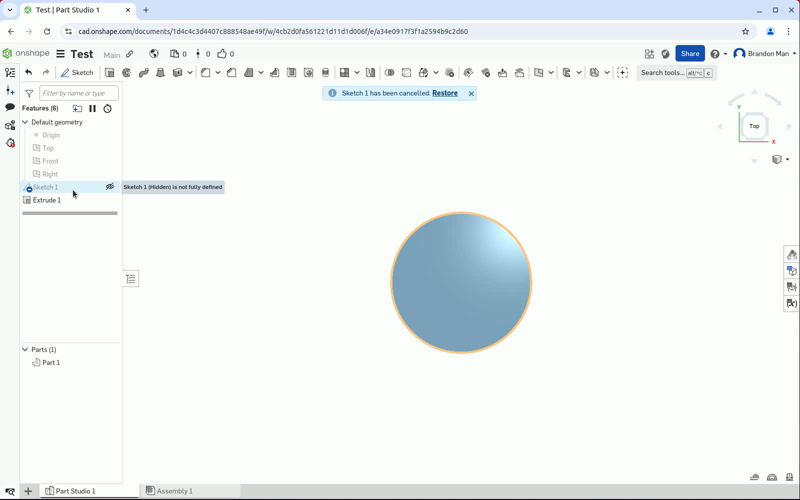
click(73, 189)
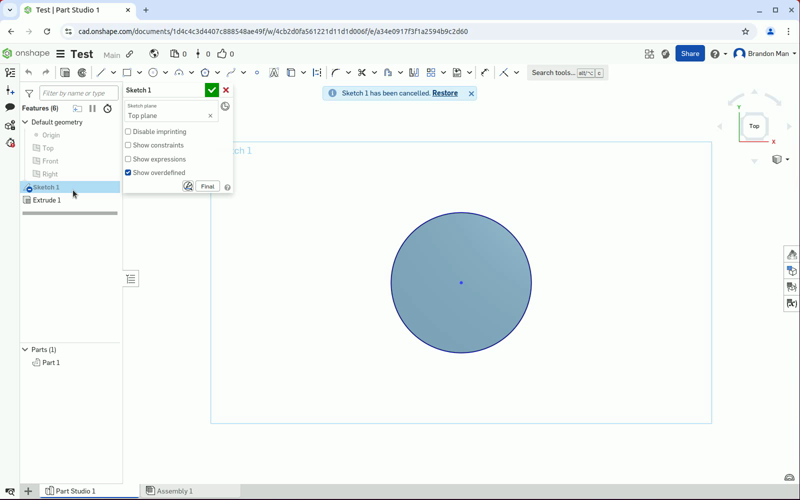
mouse_move(229, 92)
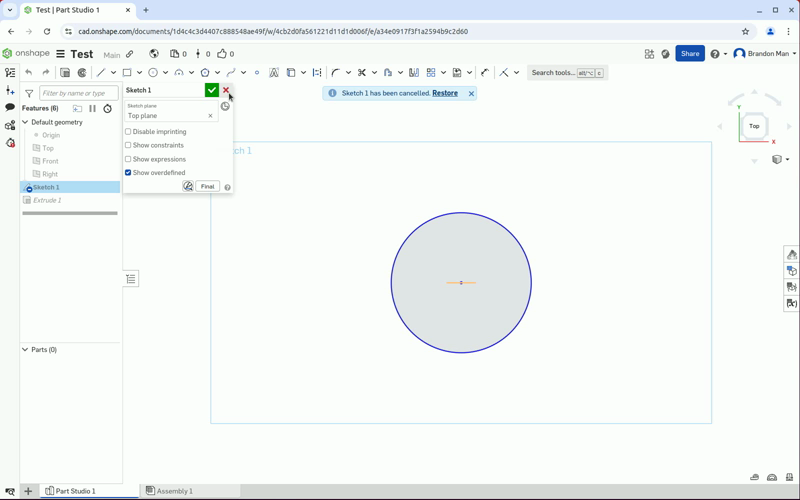
click(229, 92)
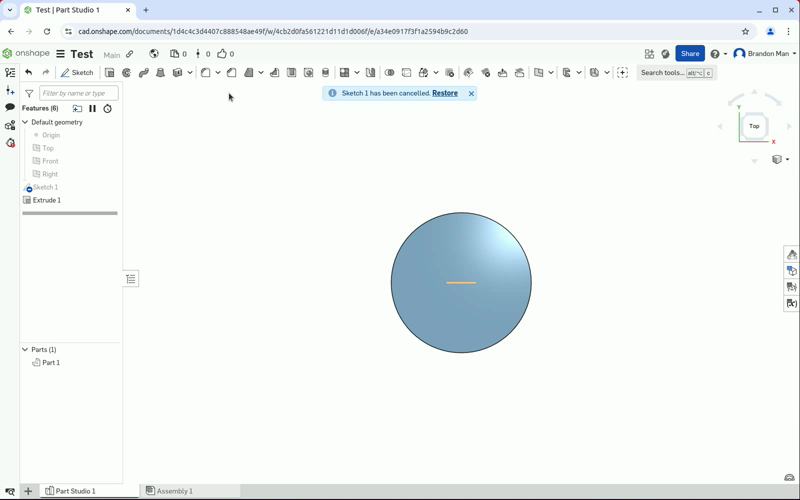
mouse_move(541, 75)
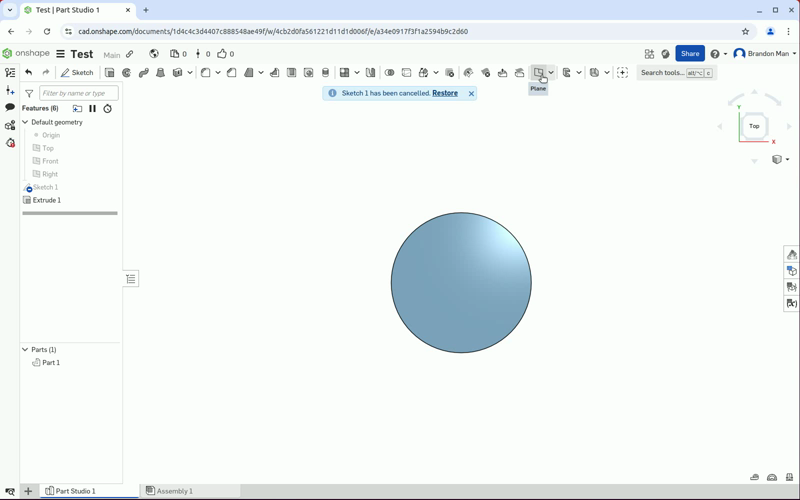
click(541, 75)
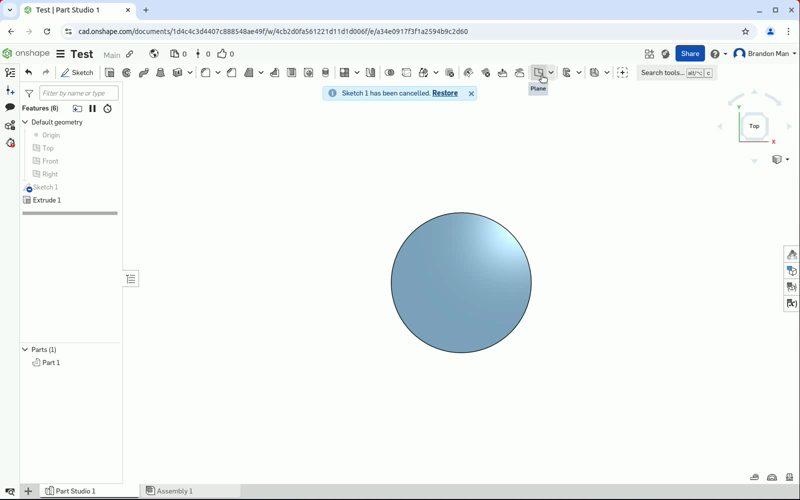
mouse_move(73, 150)
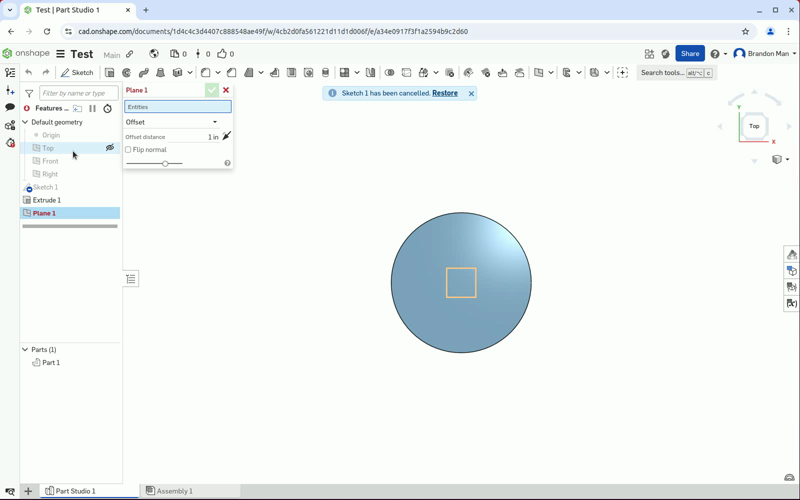
click(73, 150)
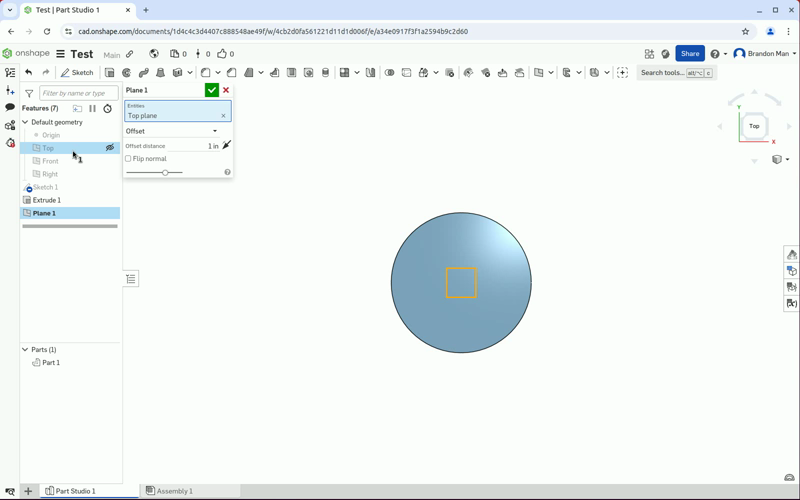
key(tab, 2)
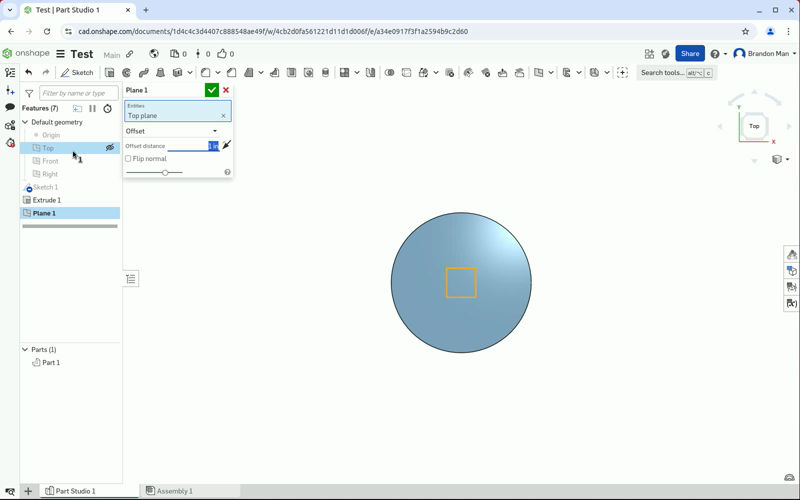
text(8.904)
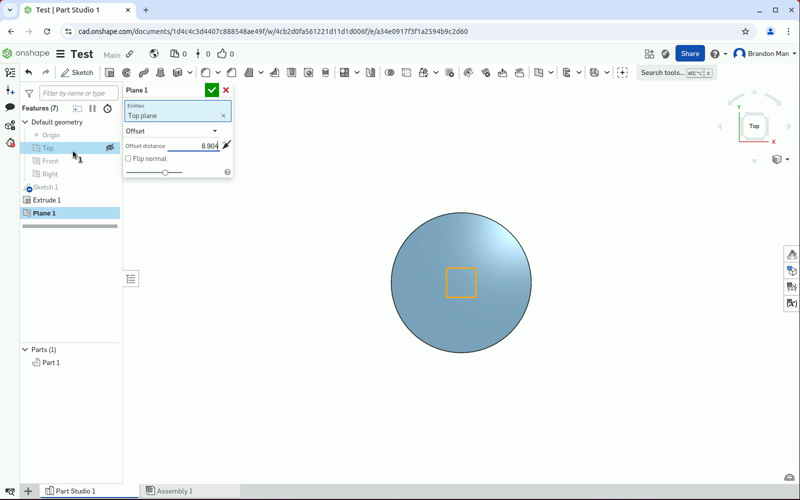
key(enter, 2)
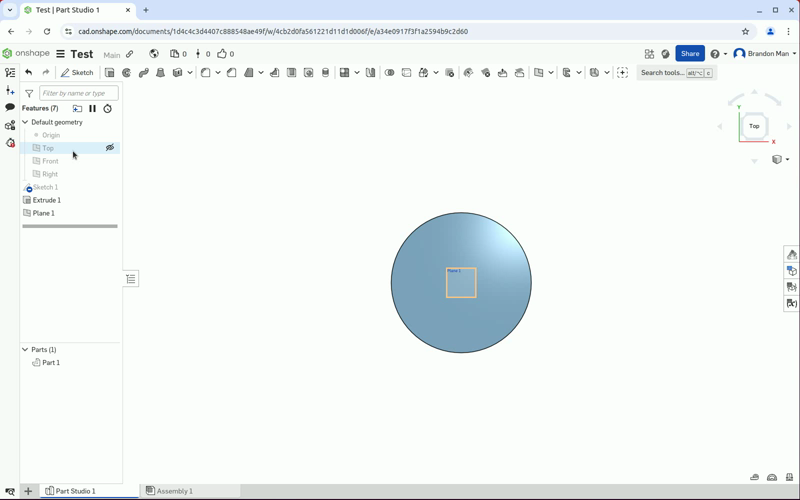
key(shift+s)
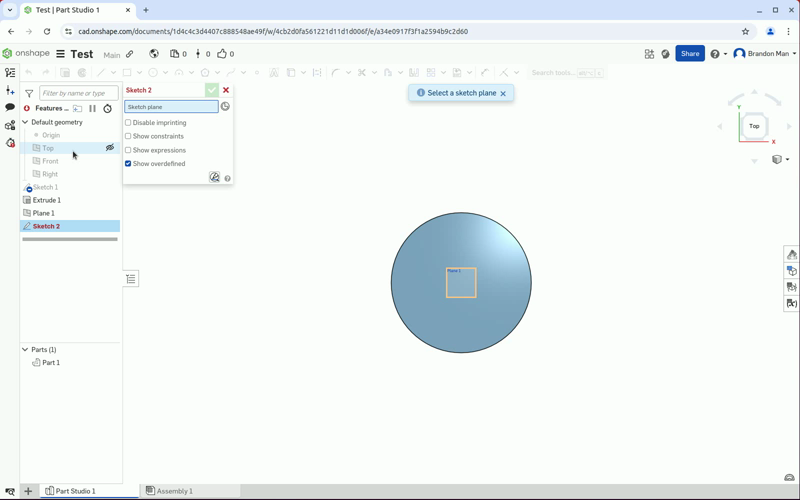
mouse_move(73, 215)
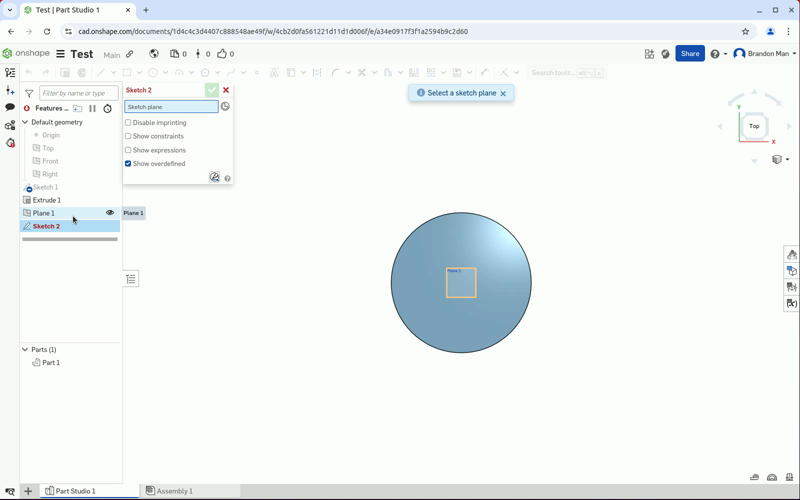
click(73, 215)
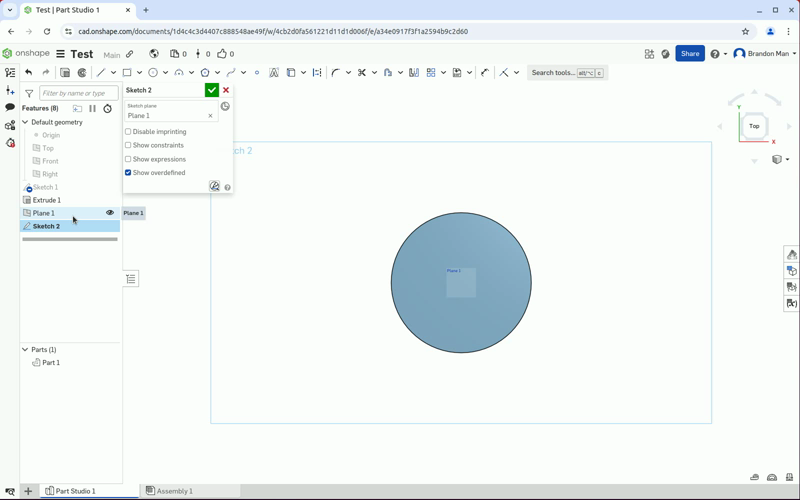
mouse_move(73, 352)
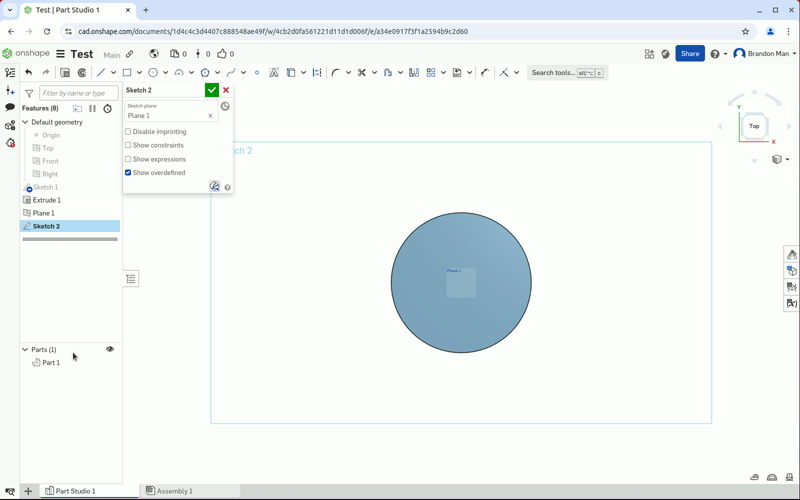
key(y)
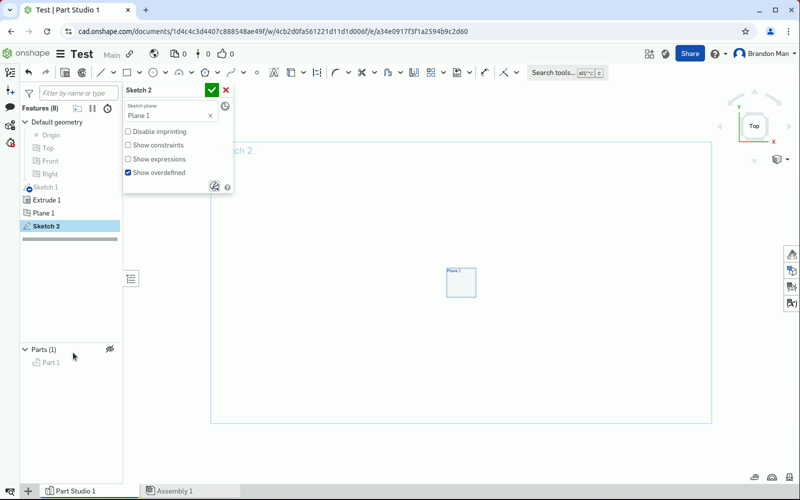
key(c)
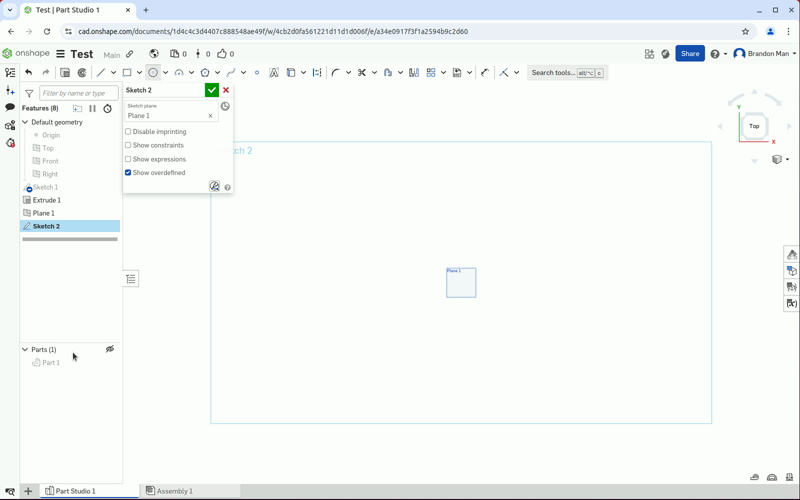
key_down(shift)
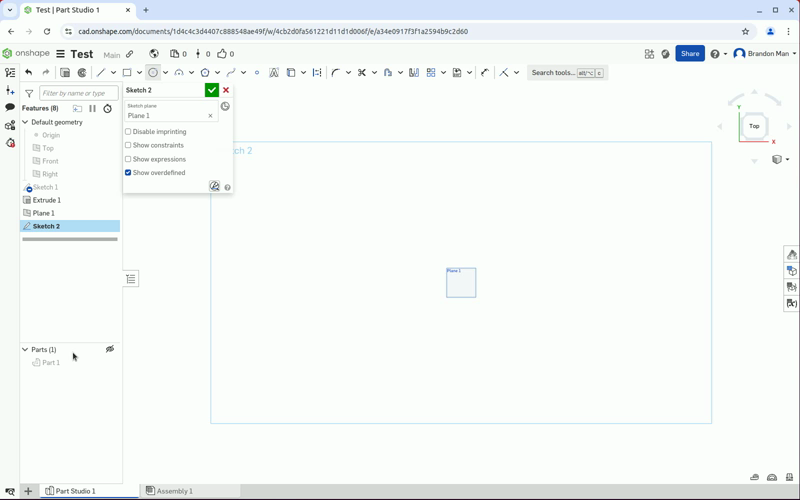
mouse_move(460, 282)
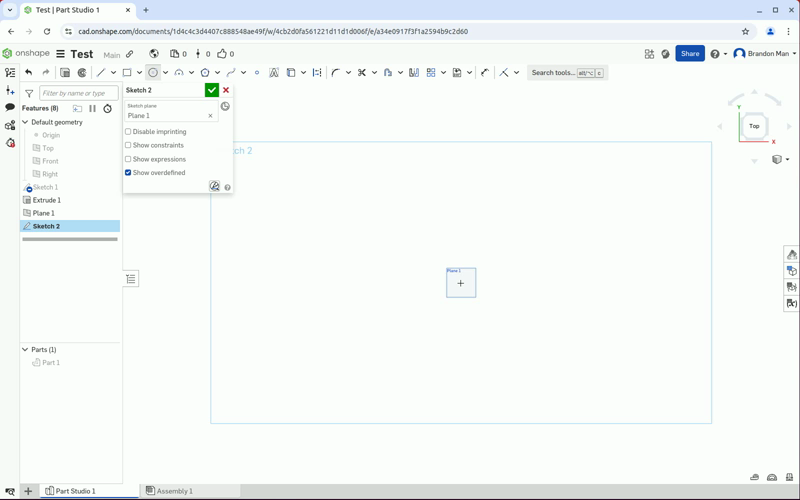
click(460, 282)
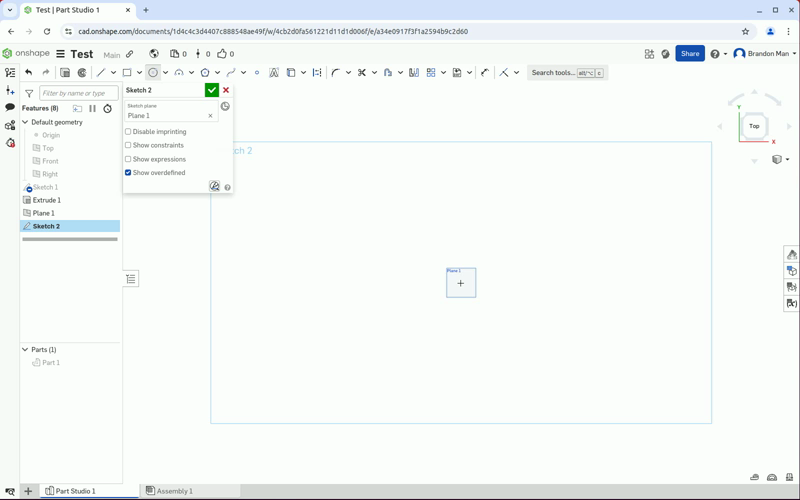
key_up(shift)
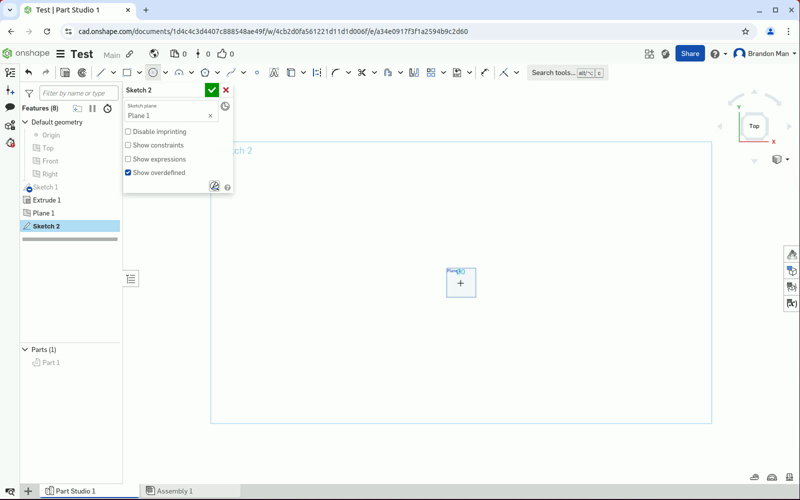
mouse_move(508, 282)
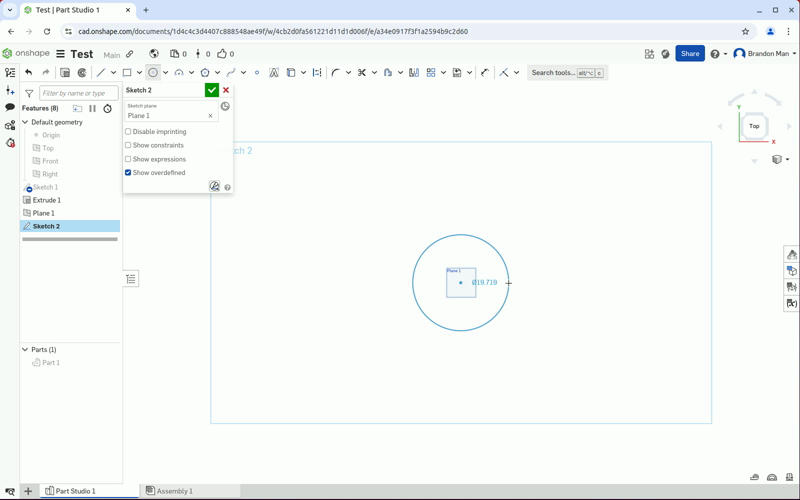
click(508, 282)
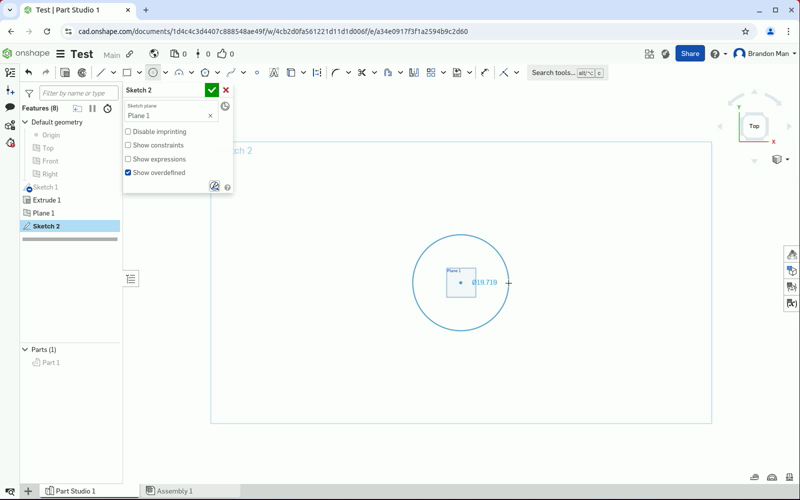
key(esc)
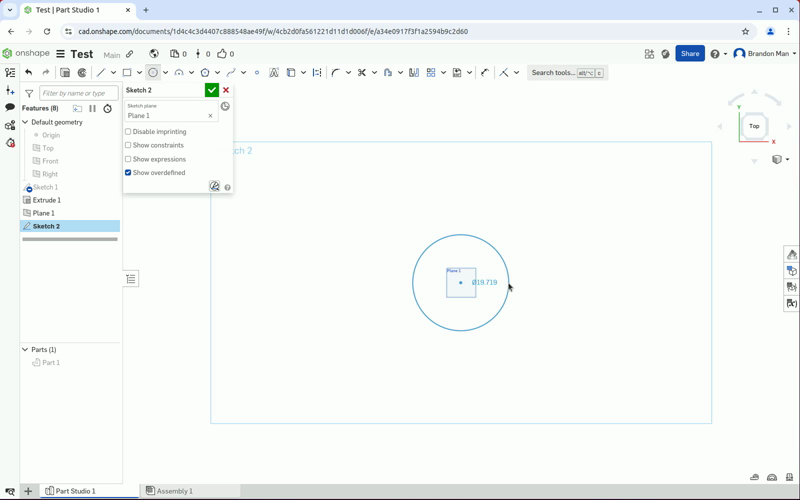
mouse_move(461, 297)
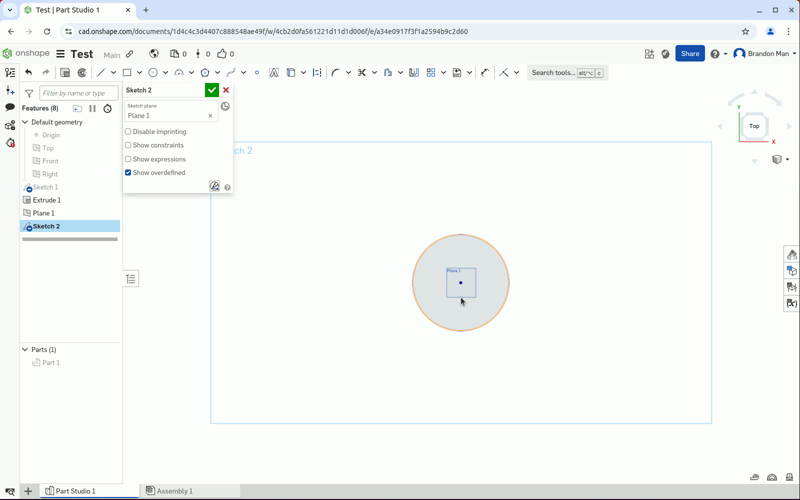
click(461, 297)
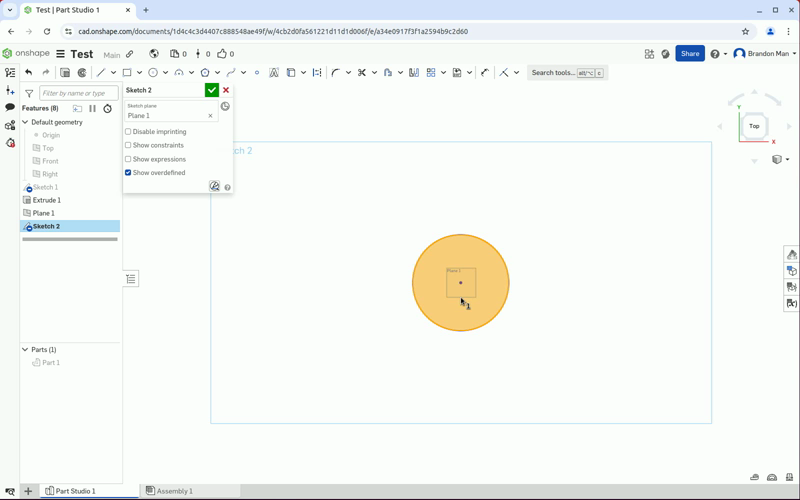
mouse_move(73, 352)
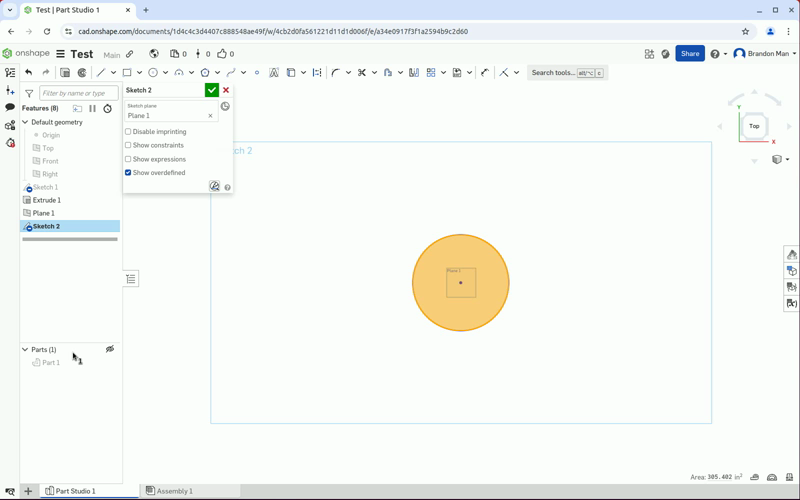
key(shift+y)
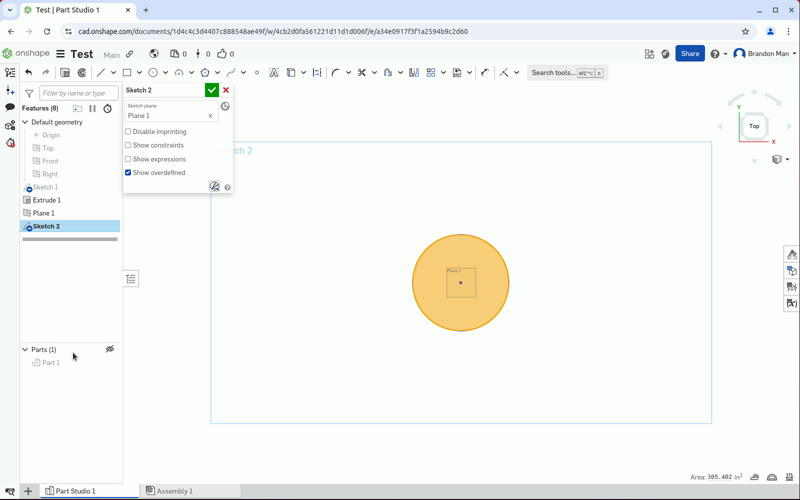
key(shift+e)
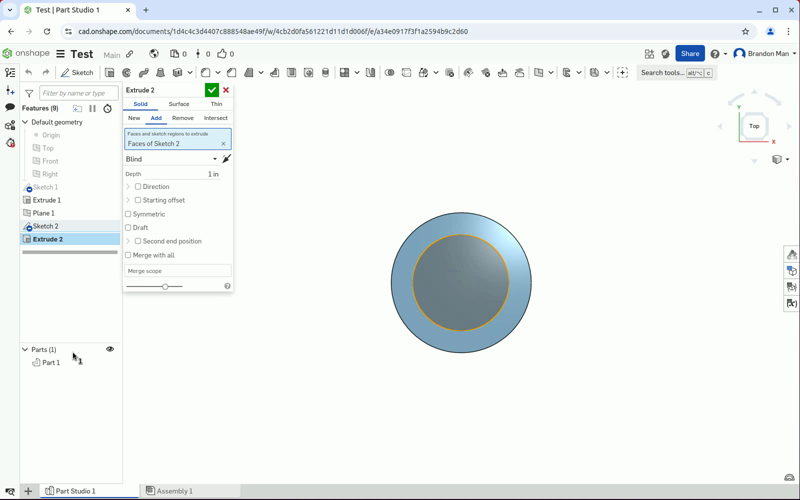
mouse_move(143, 106)
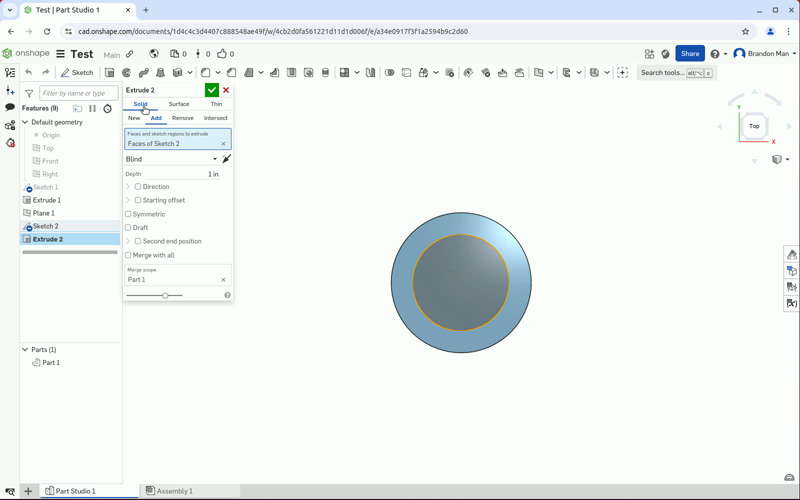
click(143, 106)
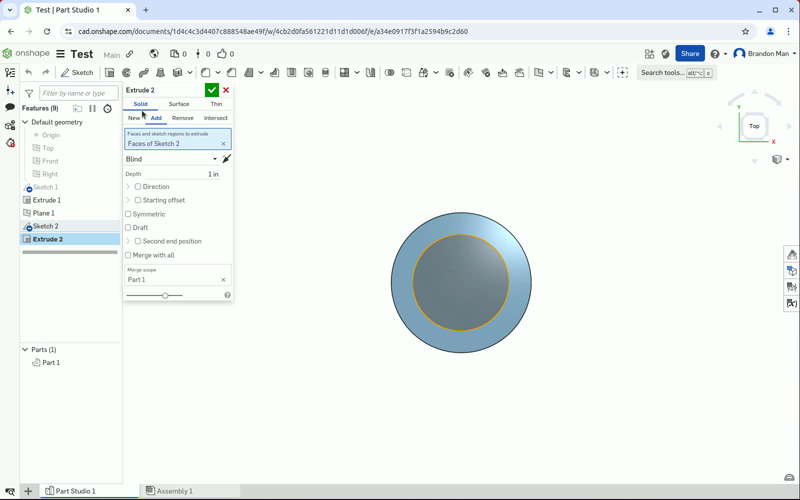
mouse_move(137, 120)
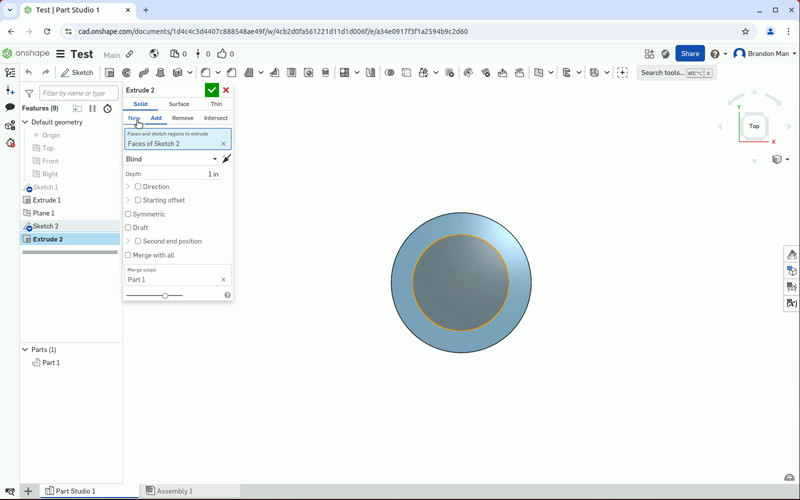
click(137, 120)
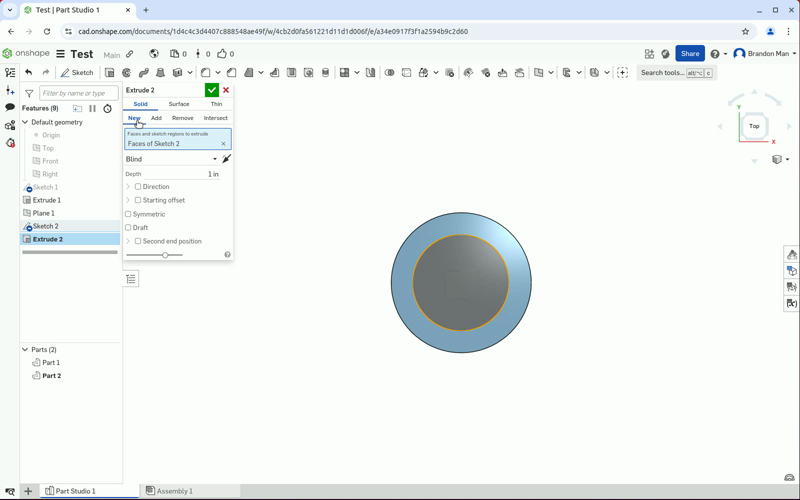
key(tab, 4)
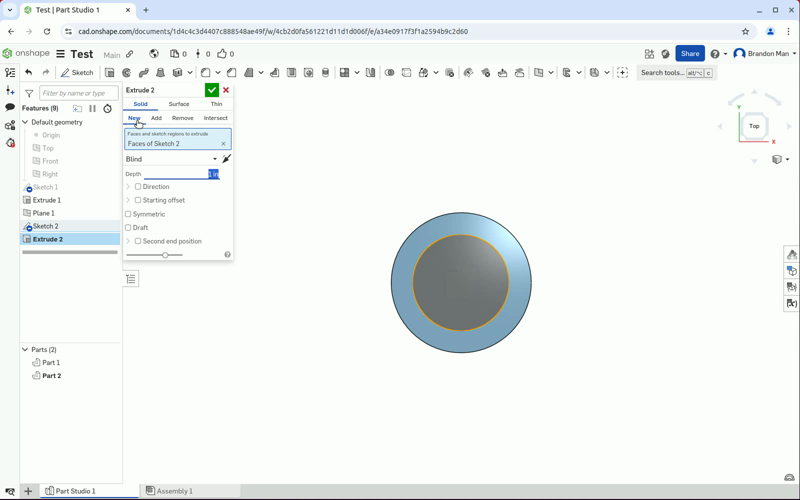
text(7.221)
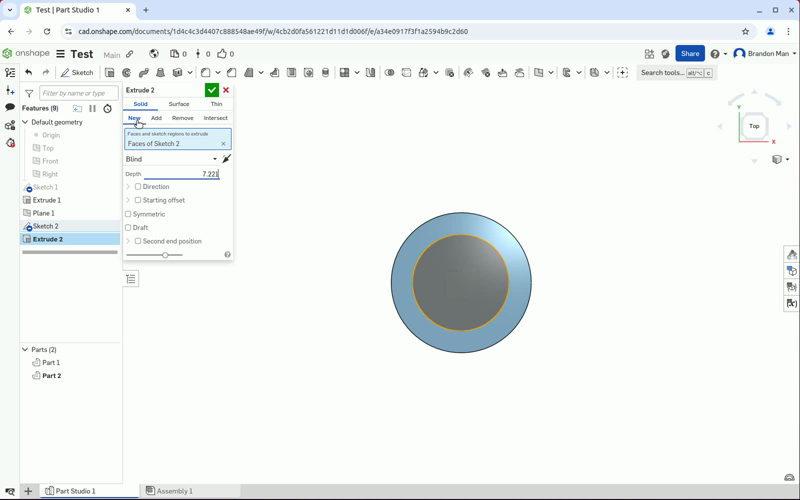
key(enter)
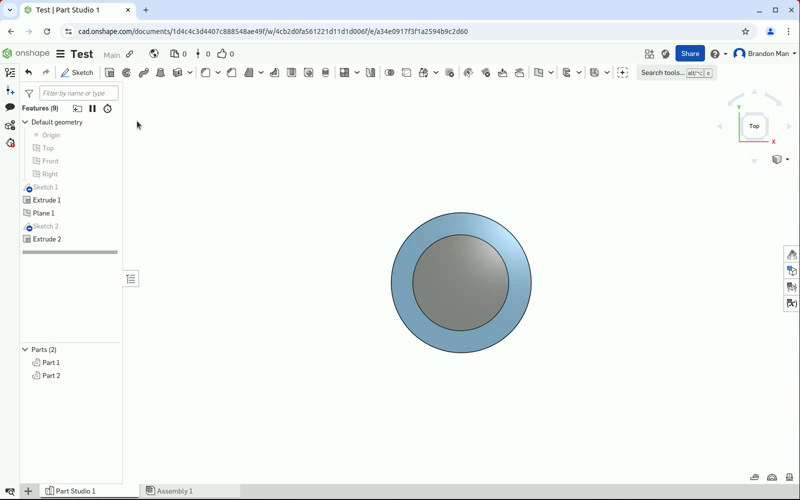
key(shift+h)
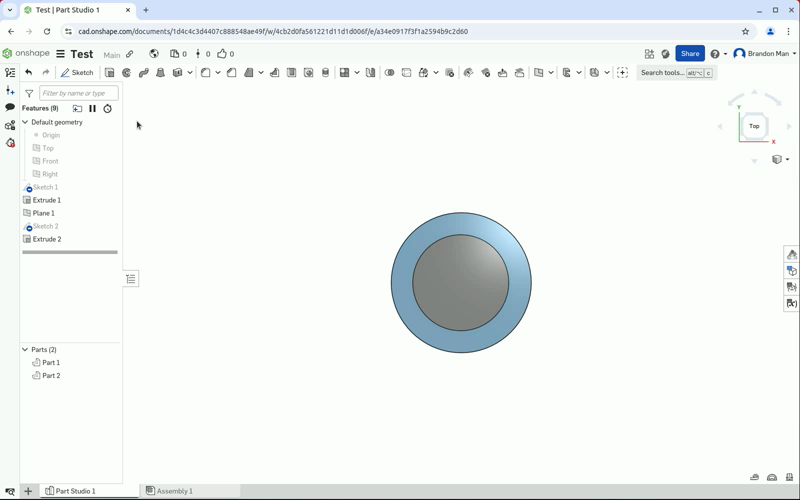
key(shift+h)
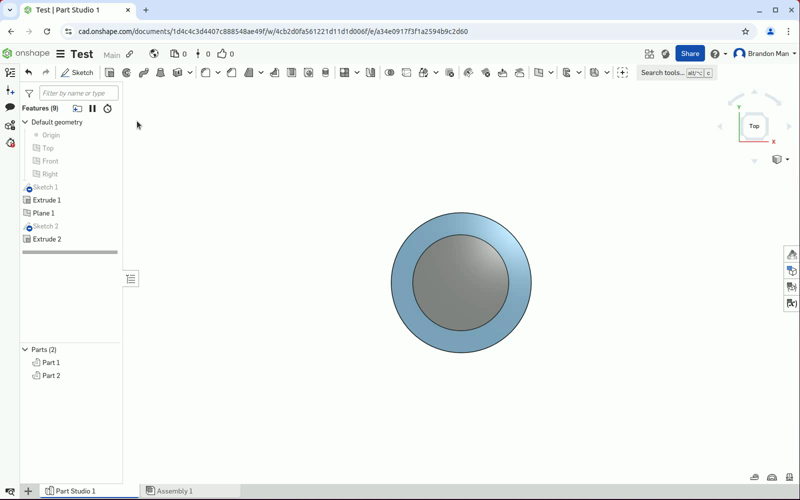
mouse_move(73, 189)
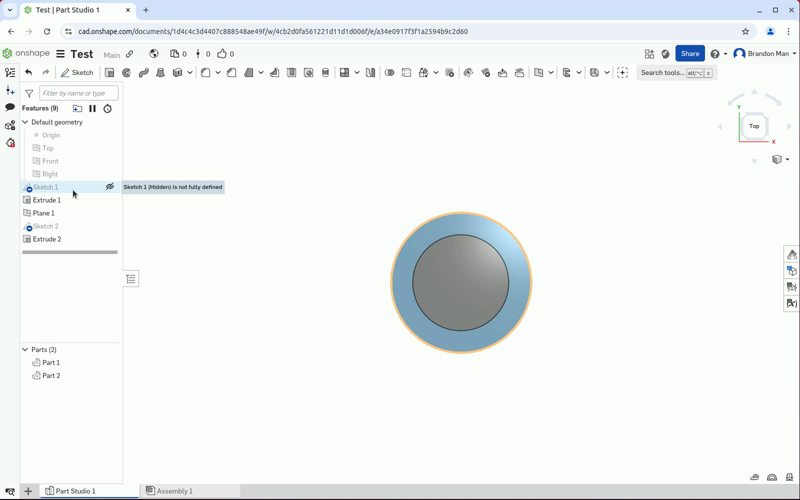
click(73, 189)
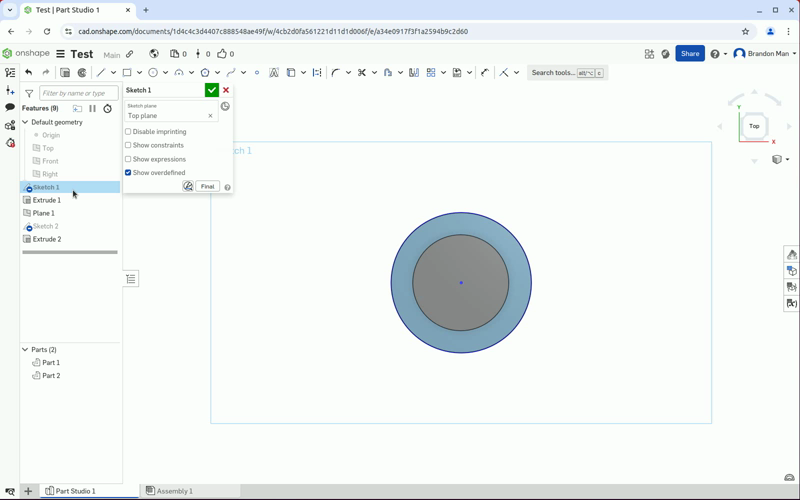
mouse_move(229, 92)
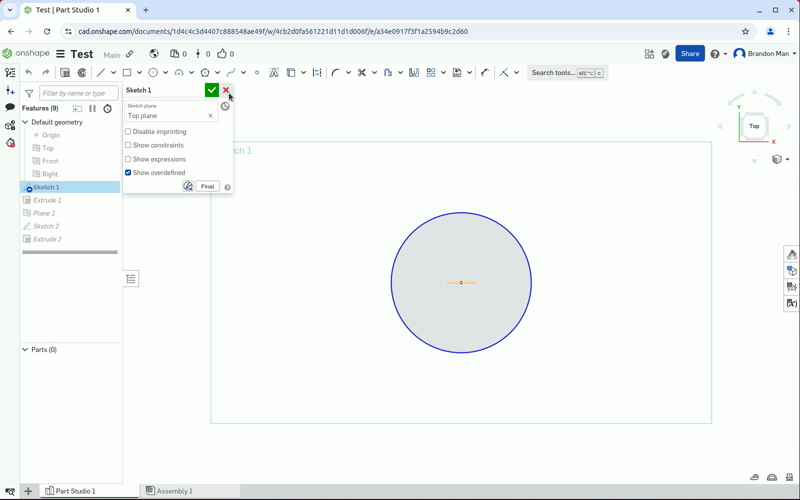
click(229, 92)
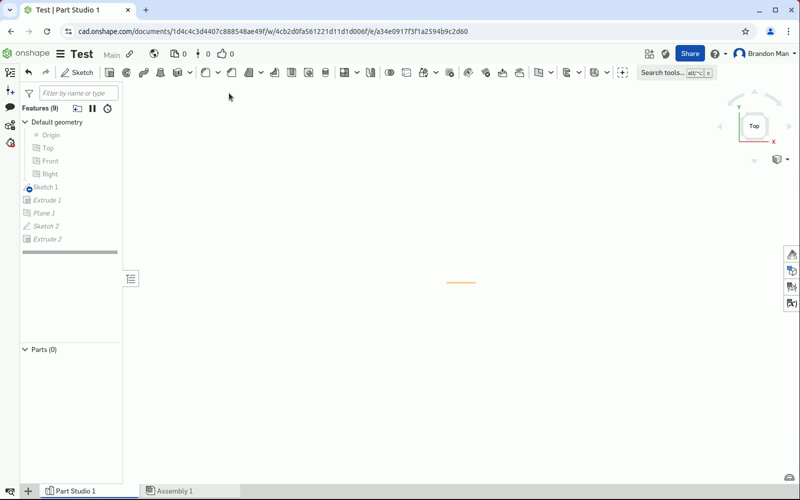
mouse_move(541, 75)
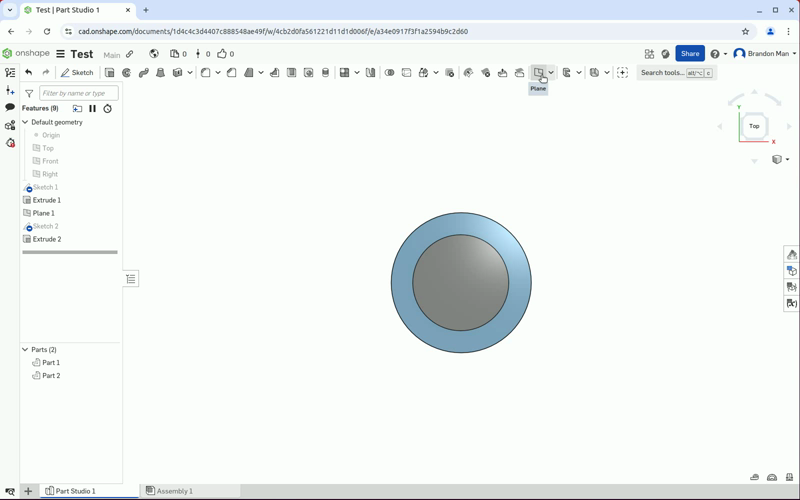
click(541, 75)
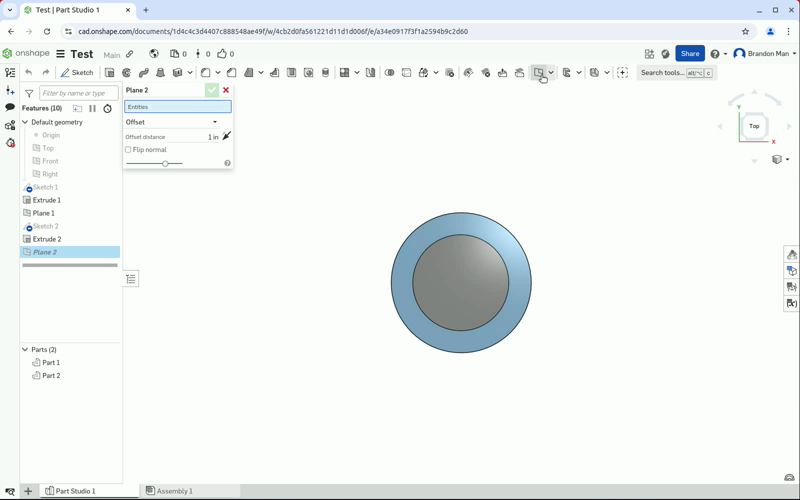
mouse_move(73, 150)
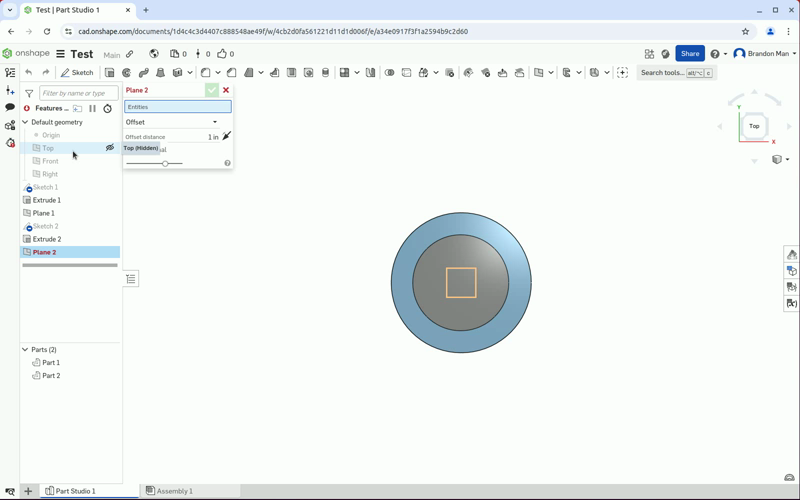
click(73, 150)
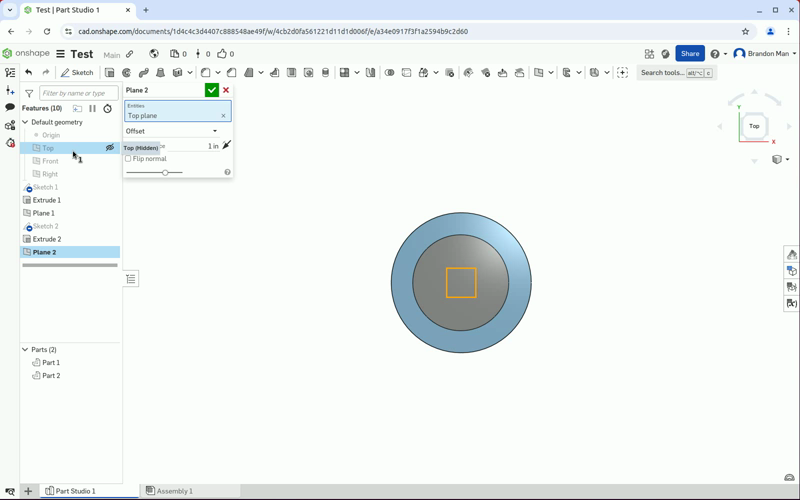
key(tab, 2)
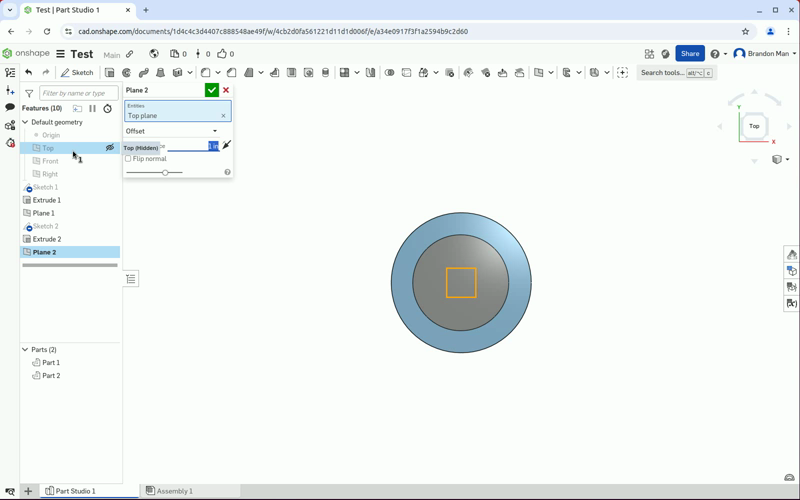
text(15.898)
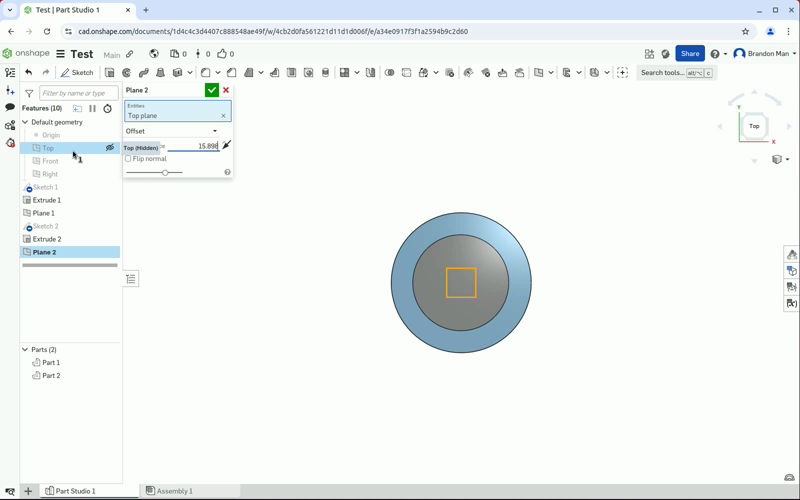
key(enter, 2)
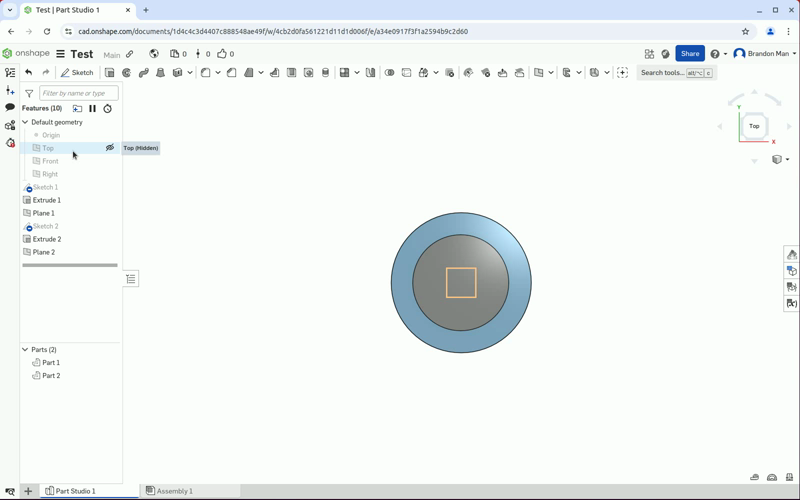
key(shift+s)
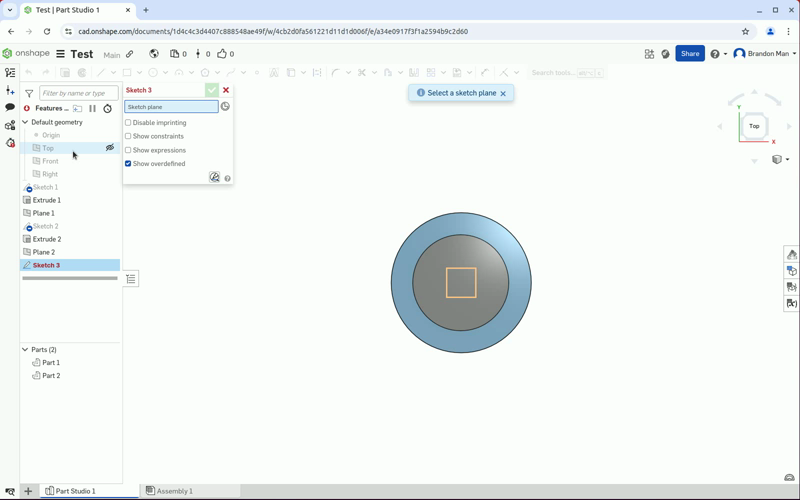
mouse_move(73, 254)
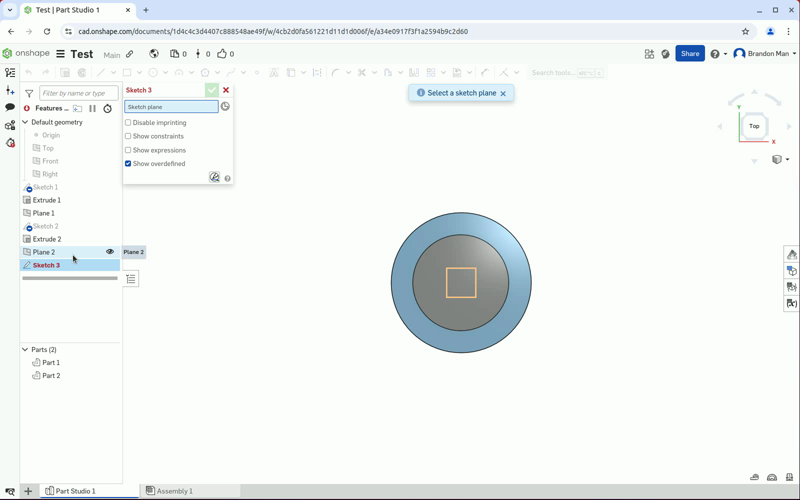
click(73, 254)
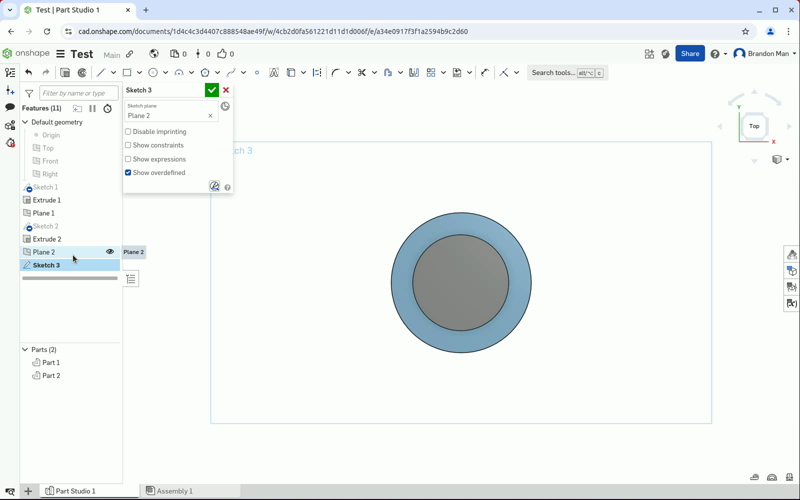
mouse_move(73, 352)
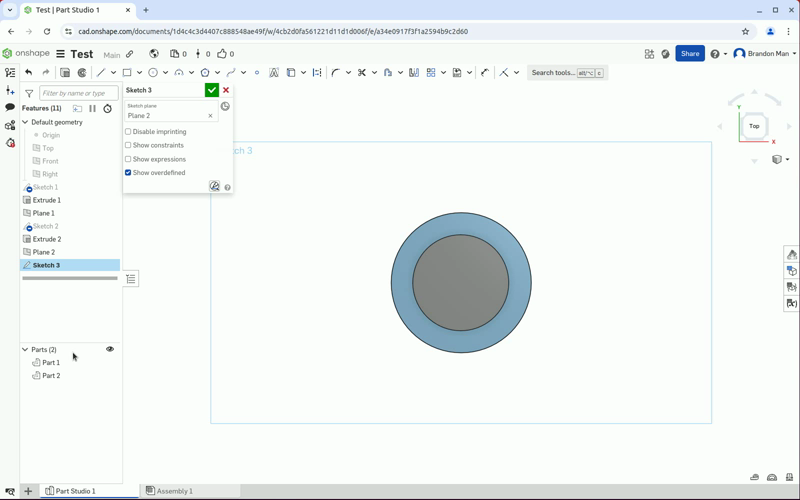
key(y)
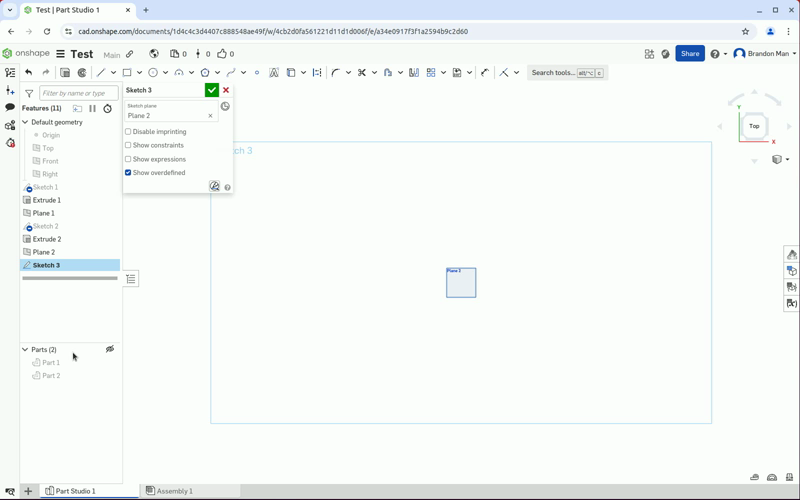
key(c)
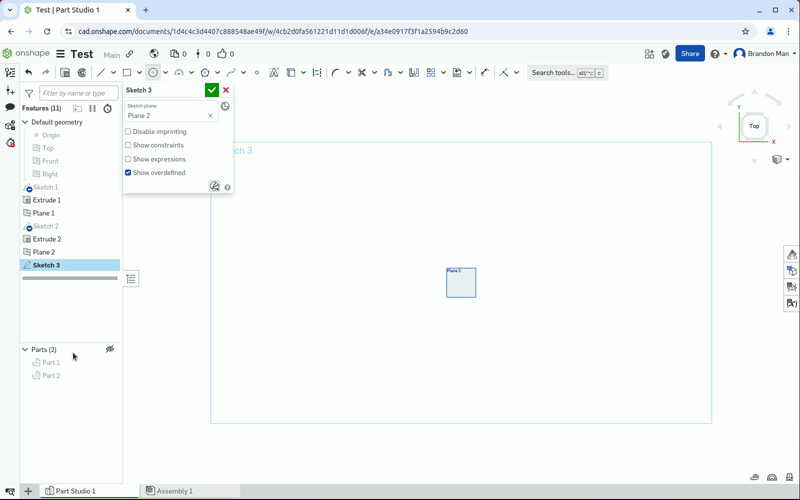
key_down(shift)
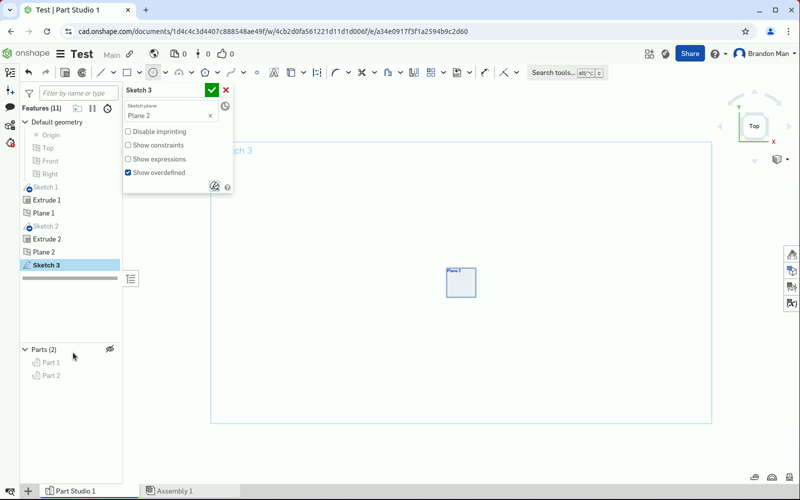
mouse_move(461, 282)
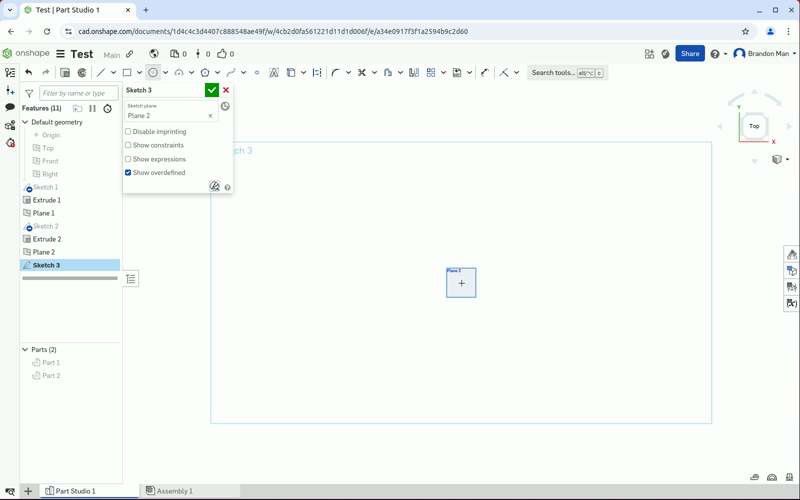
click(461, 282)
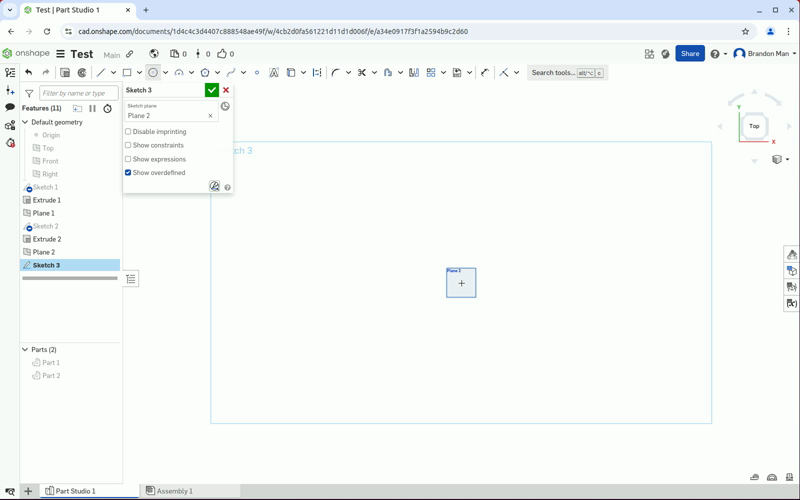
key_up(shift)
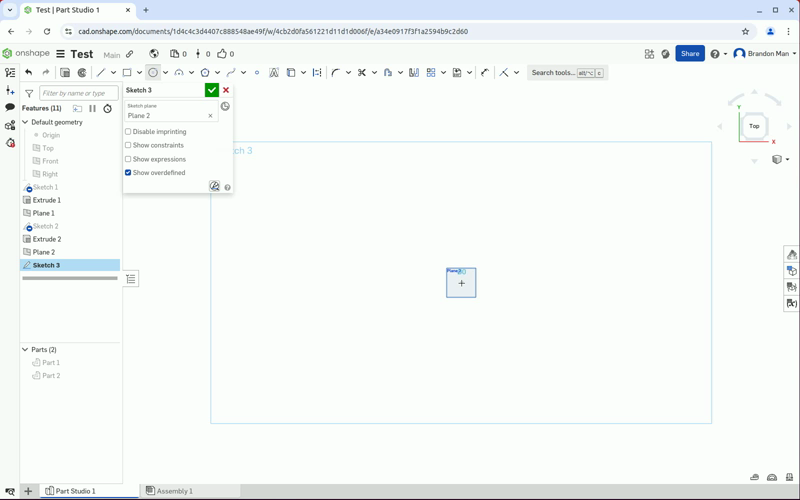
mouse_move(484, 282)
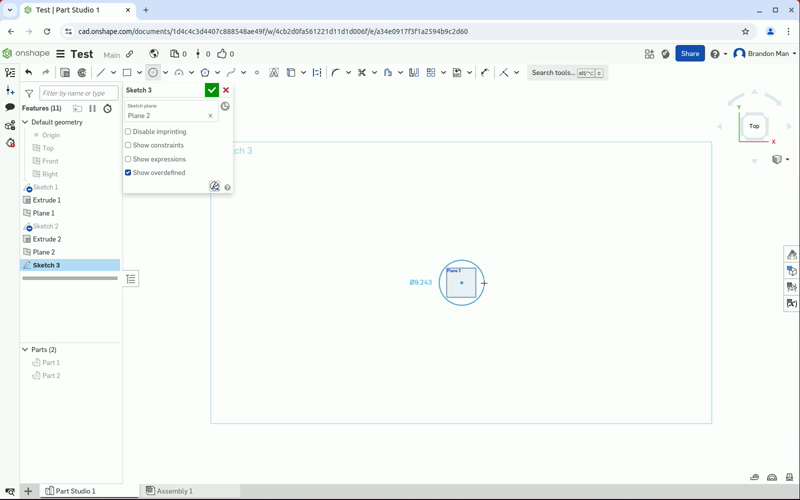
click(484, 282)
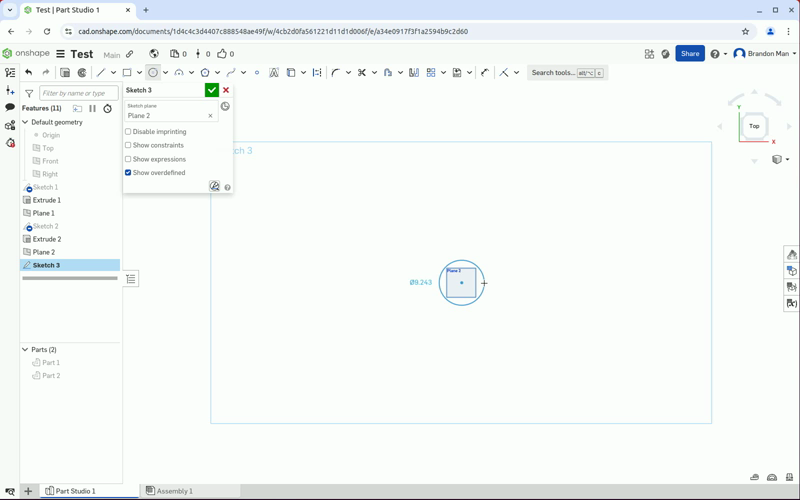
key(esc)
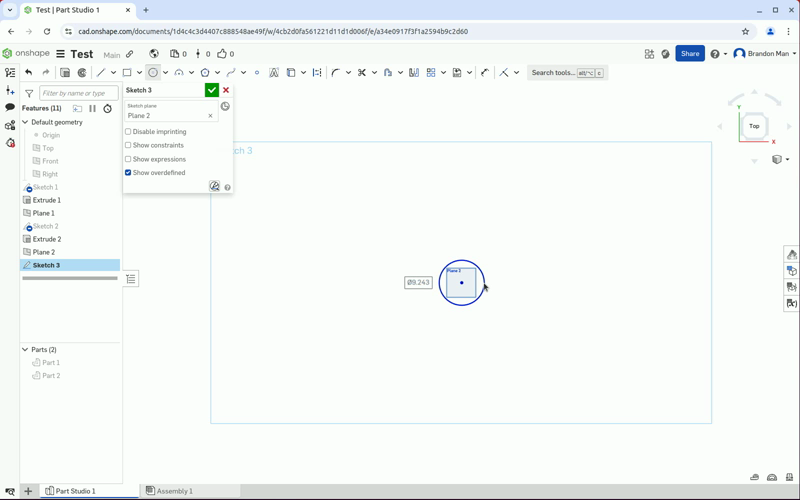
mouse_move(476, 280)
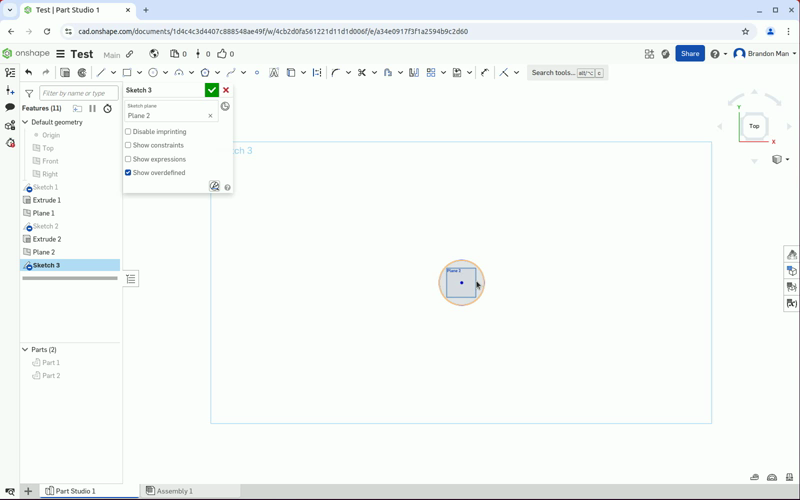
scroll(6)
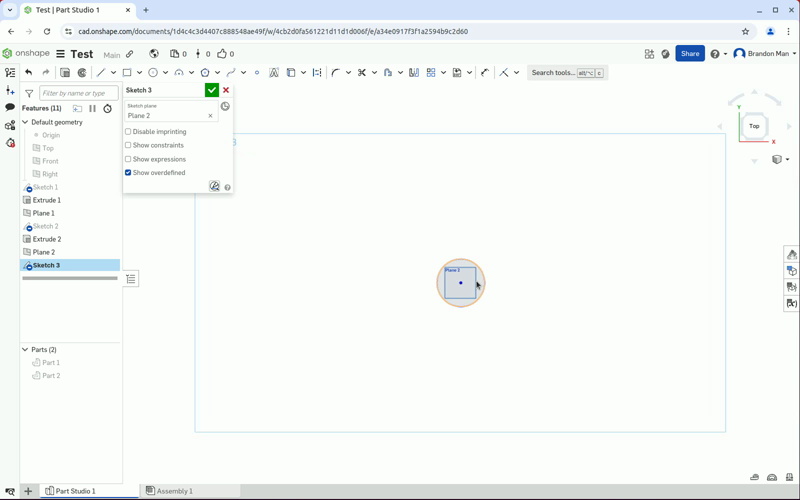
scroll(6)
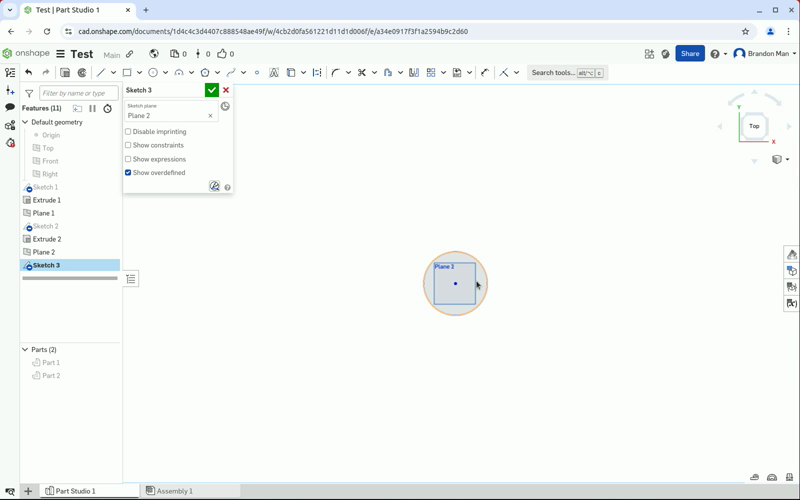
scroll(6)
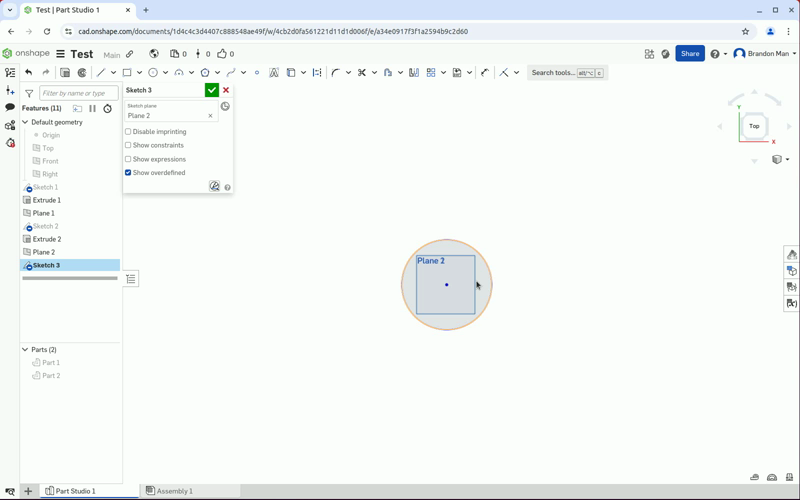
scroll(6)
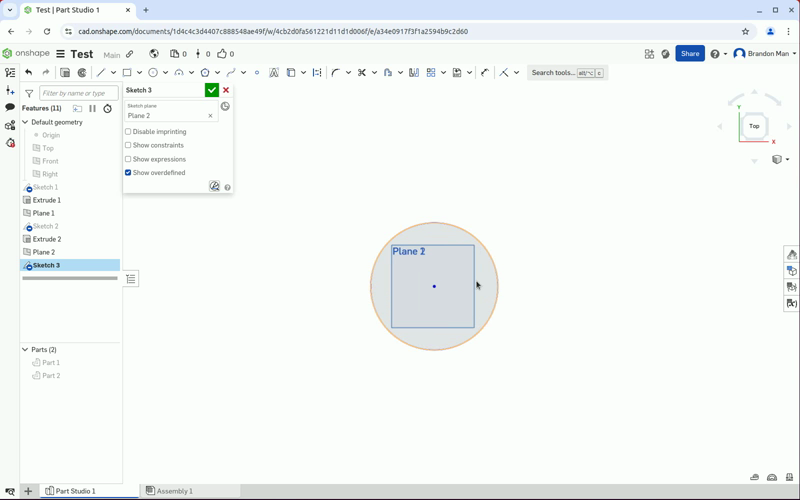
scroll(6)
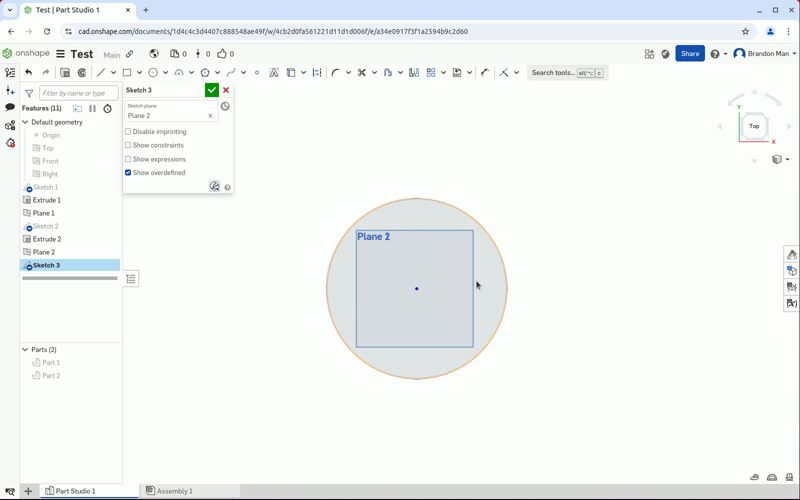
scroll(6)
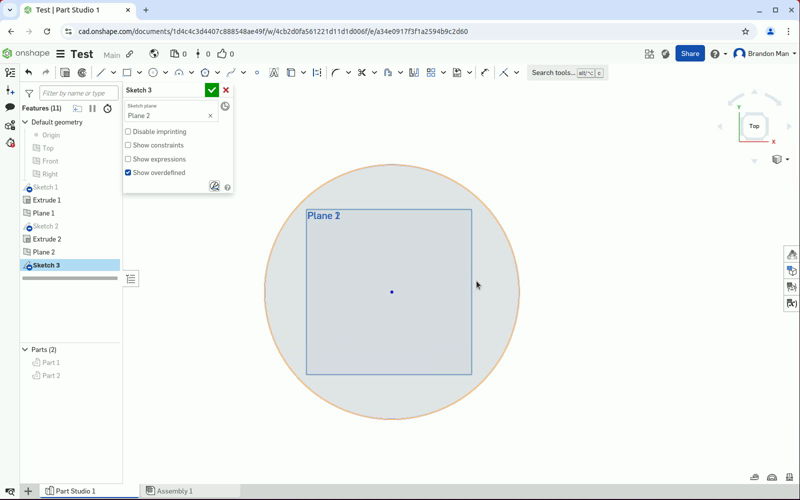
scroll(6)
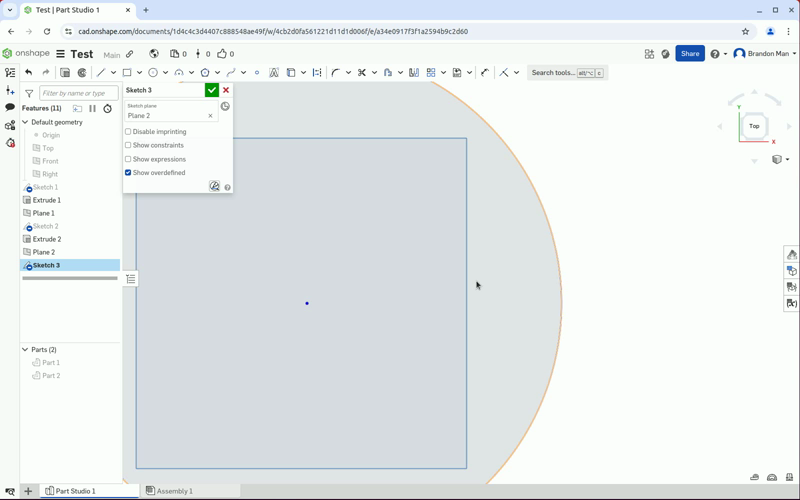
click(476, 280)
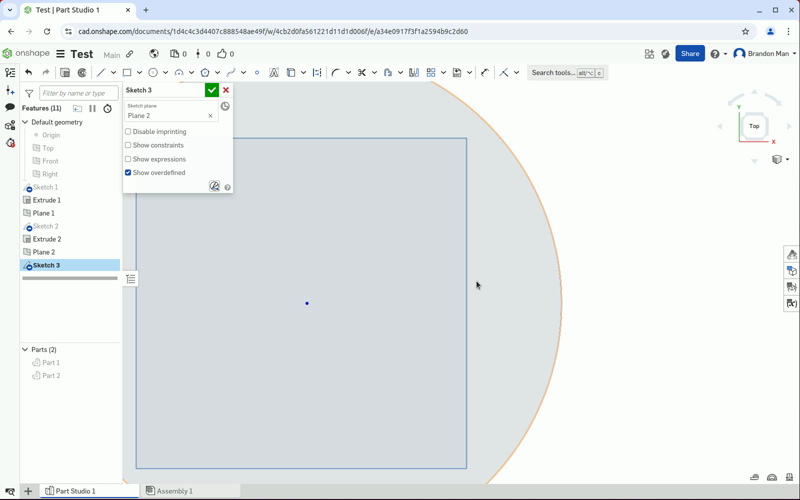
scroll(-6)
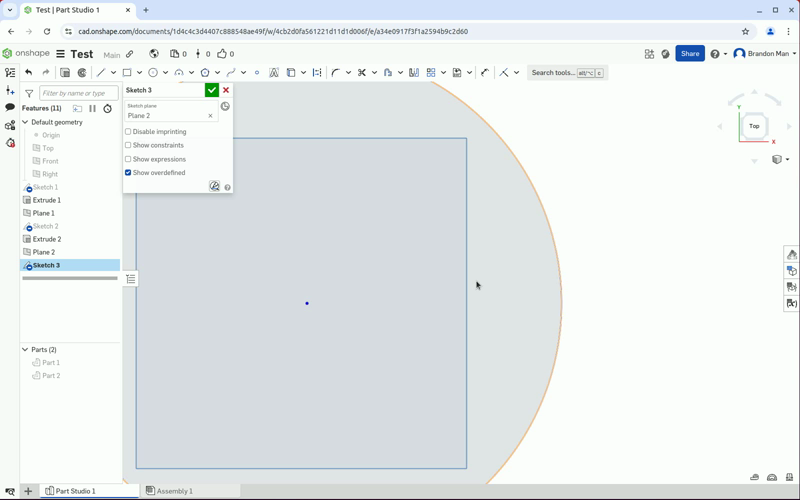
scroll(-6)
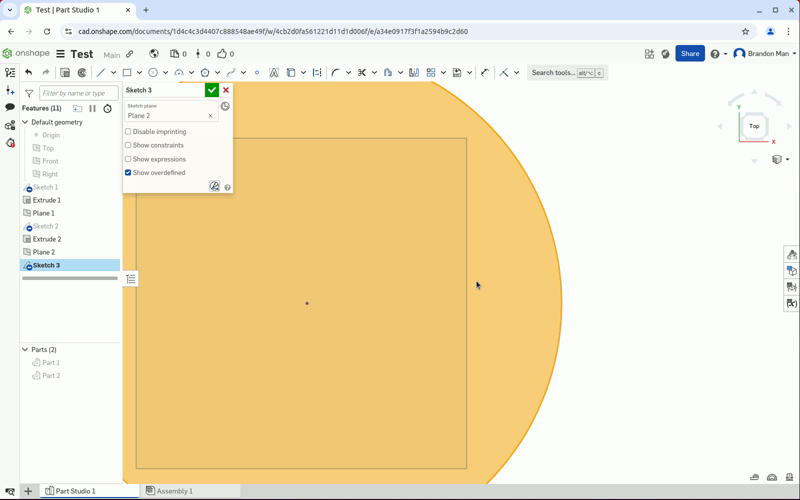
scroll(-6)
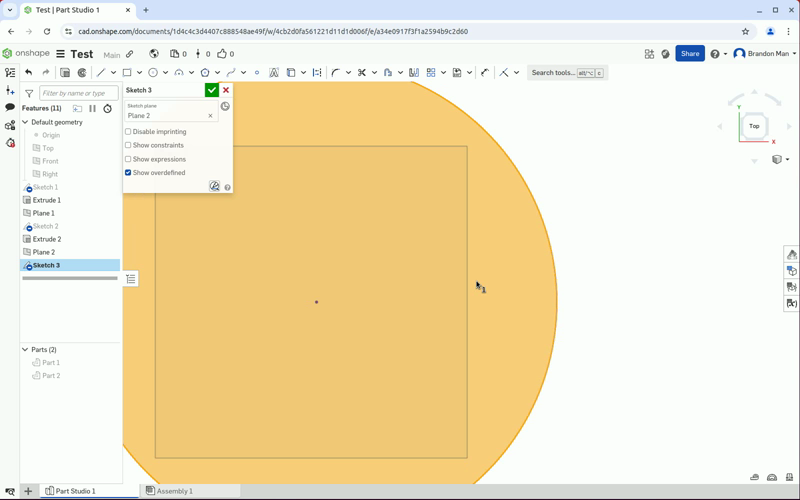
scroll(-6)
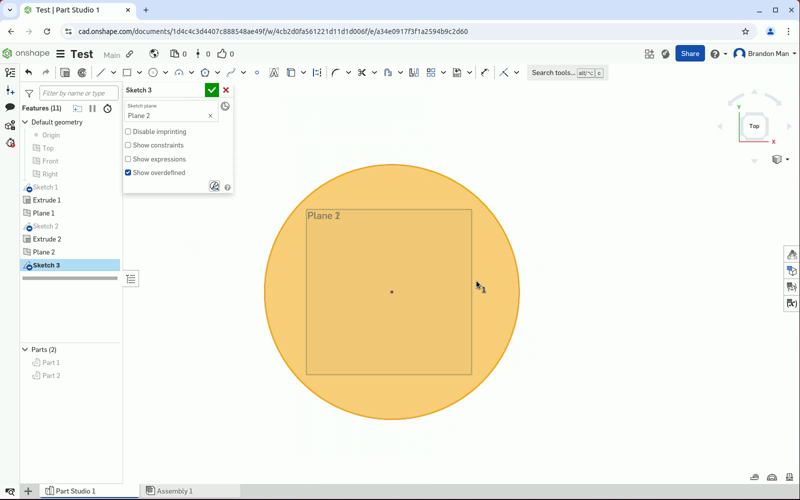
scroll(-6)
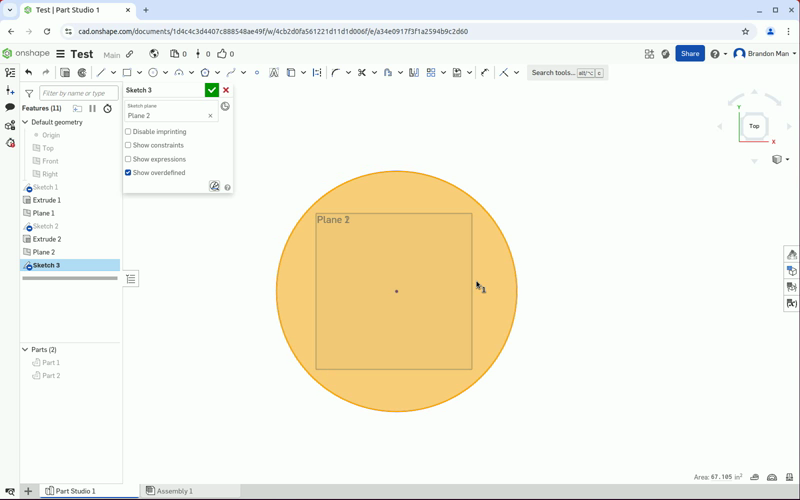
scroll(-6)
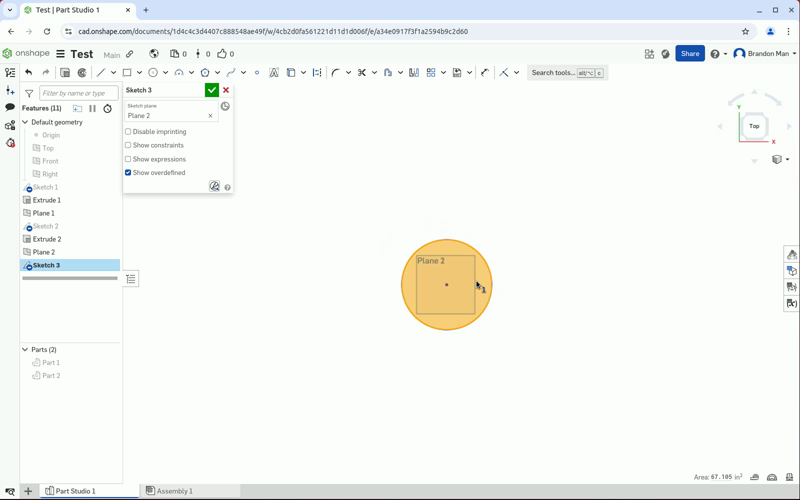
scroll(-6)
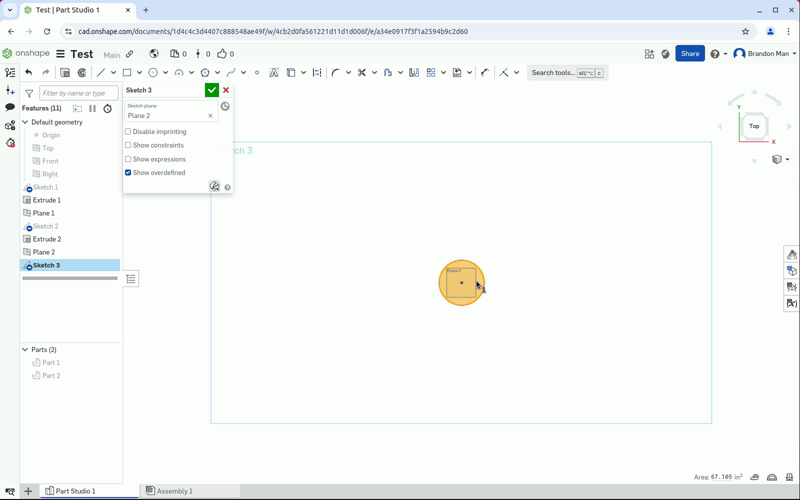
mouse_move(73, 352)
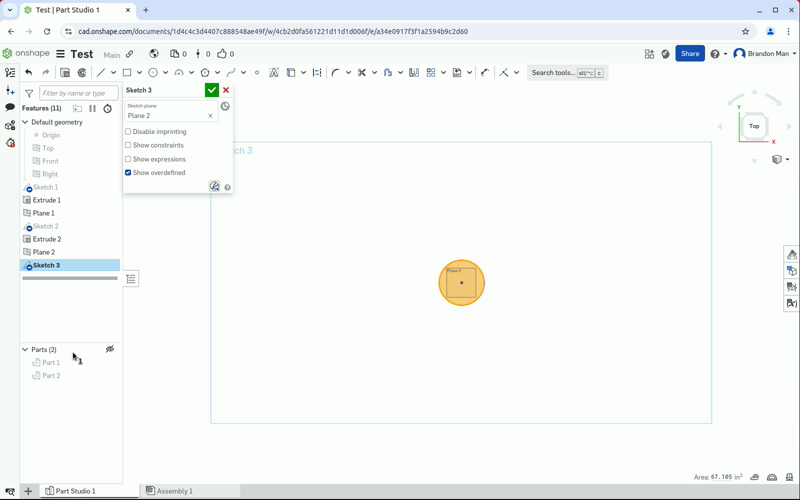
key(shift+y)
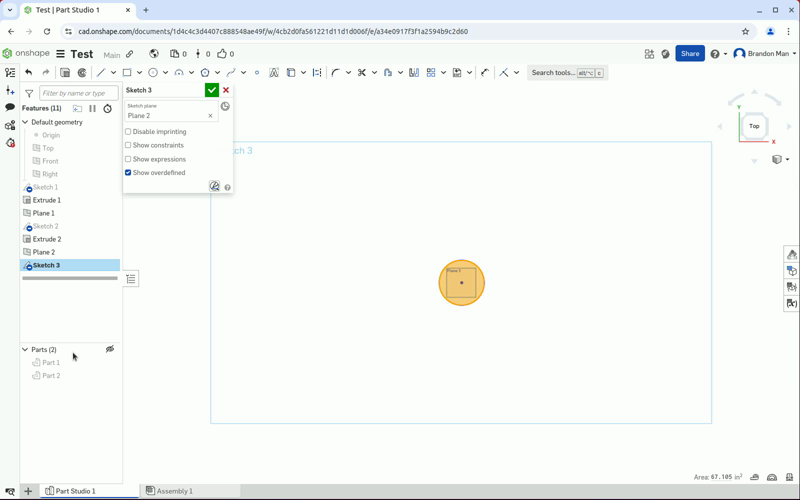
key(shift+e)
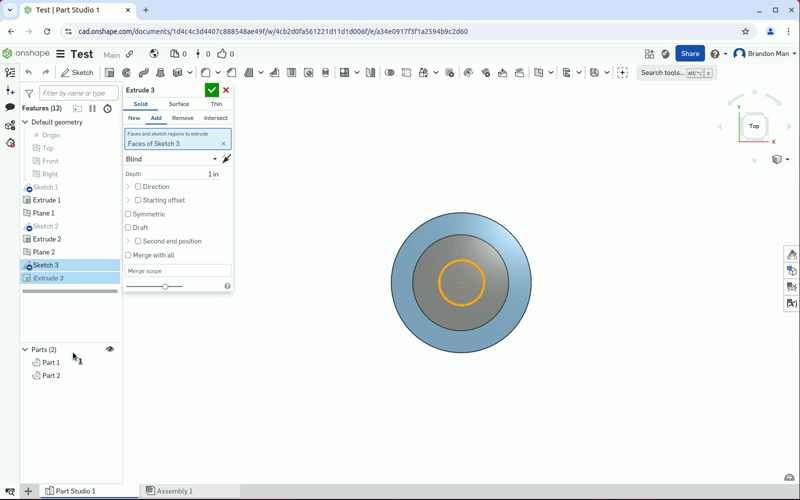
mouse_move(143, 106)
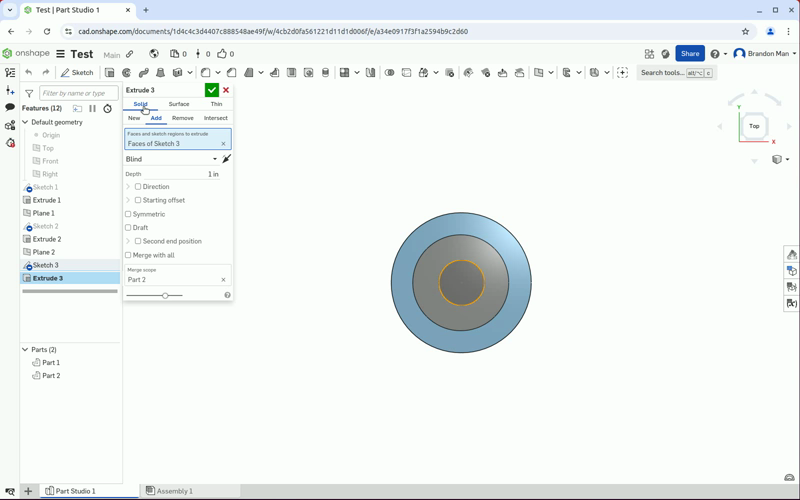
click(143, 106)
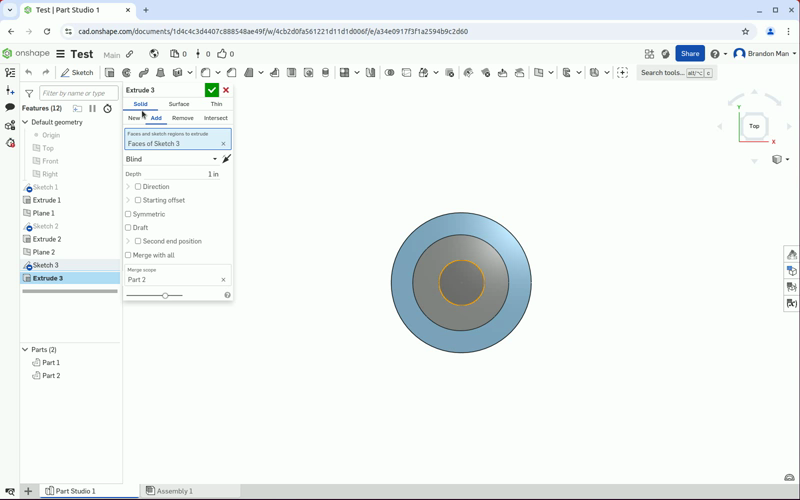
mouse_move(137, 120)
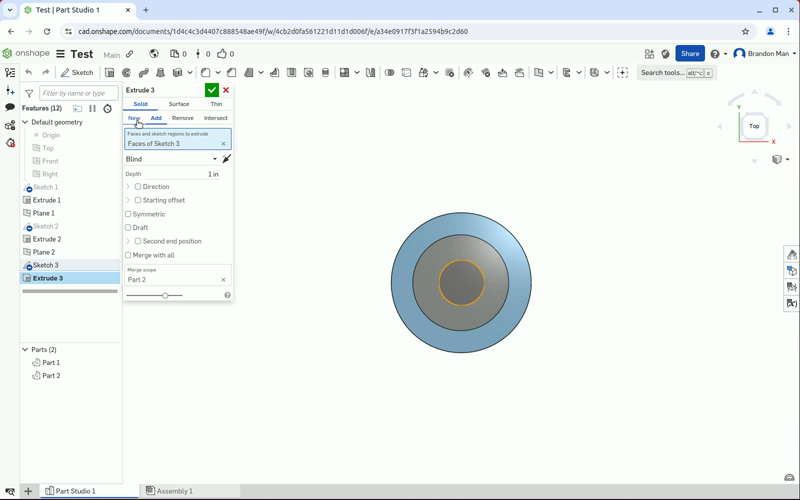
click(137, 120)
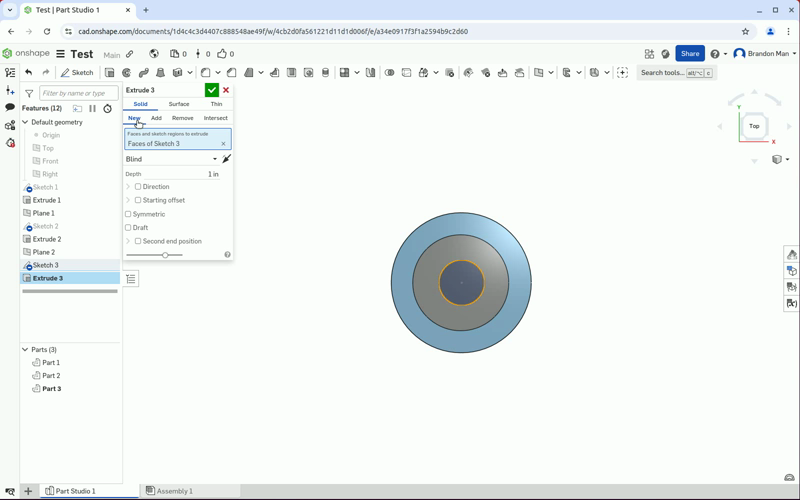
key(tab, 4)
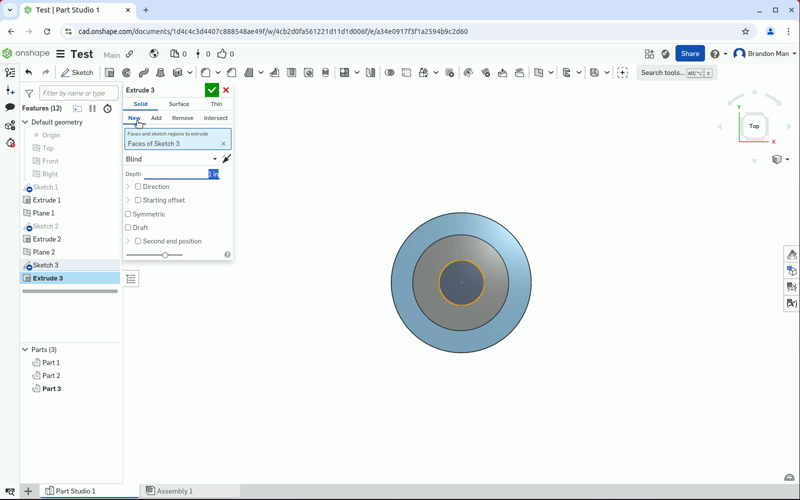
text(7.221)
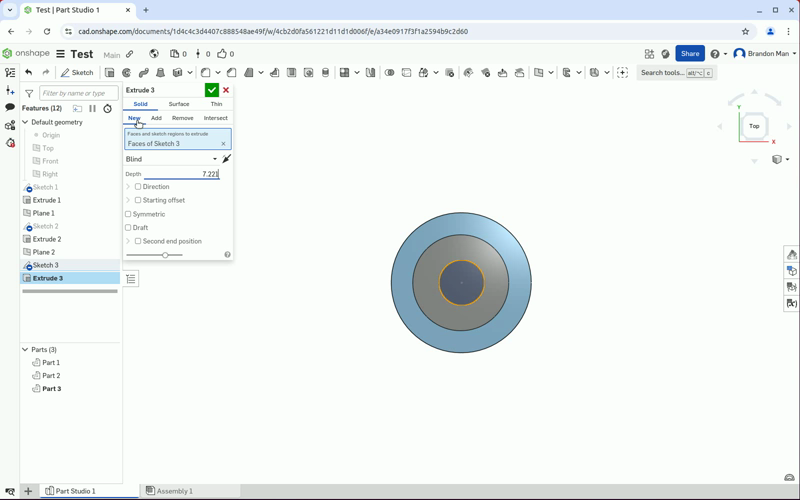
key(enter)
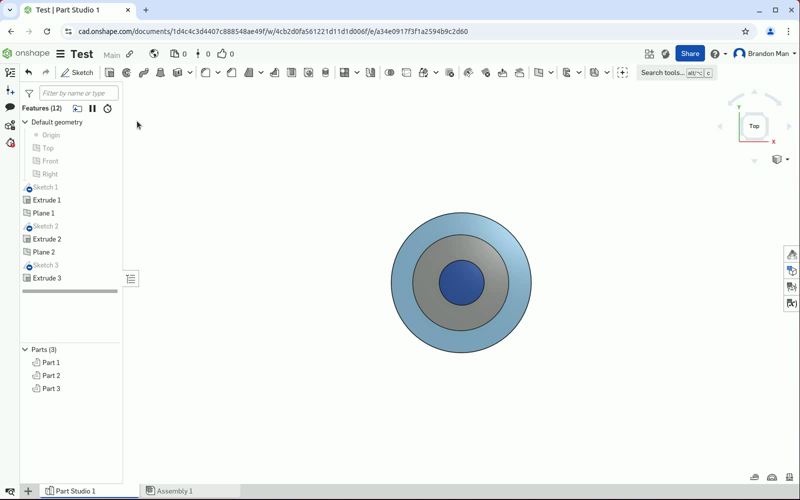
key(shift+h)
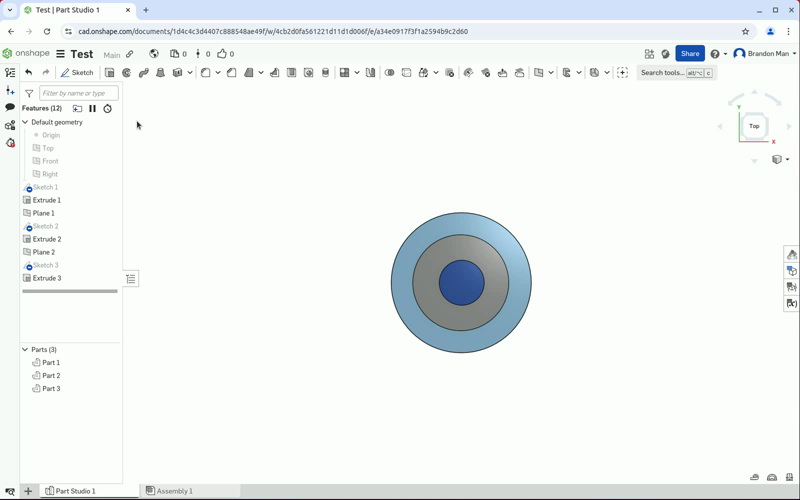
key(shift+h)
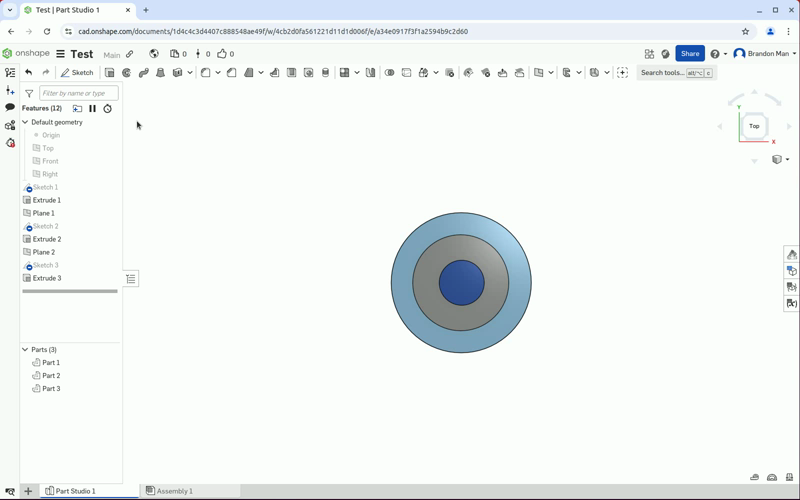
key(shift+7)
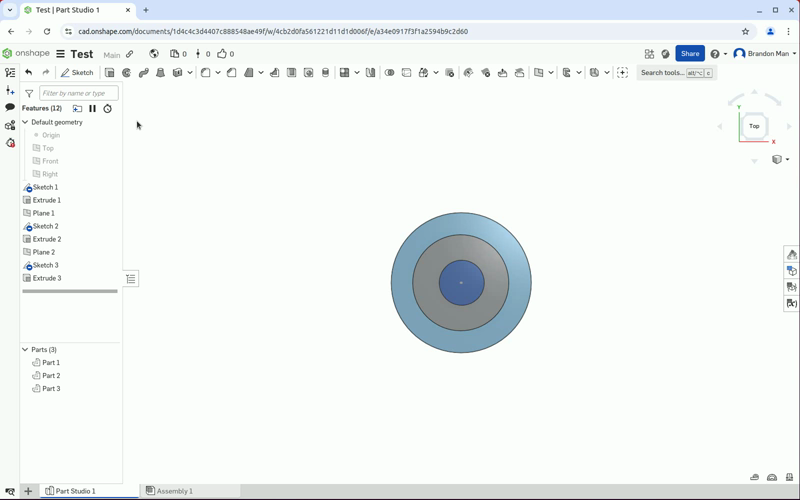
key(up, 3)
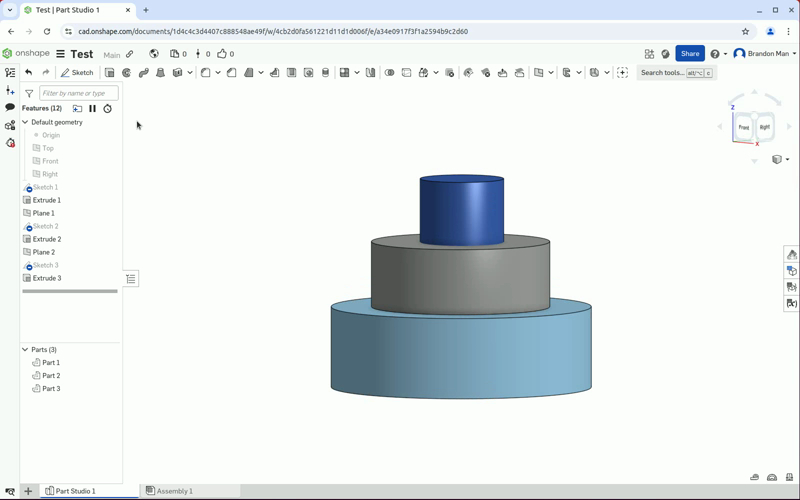
key(left, 3)
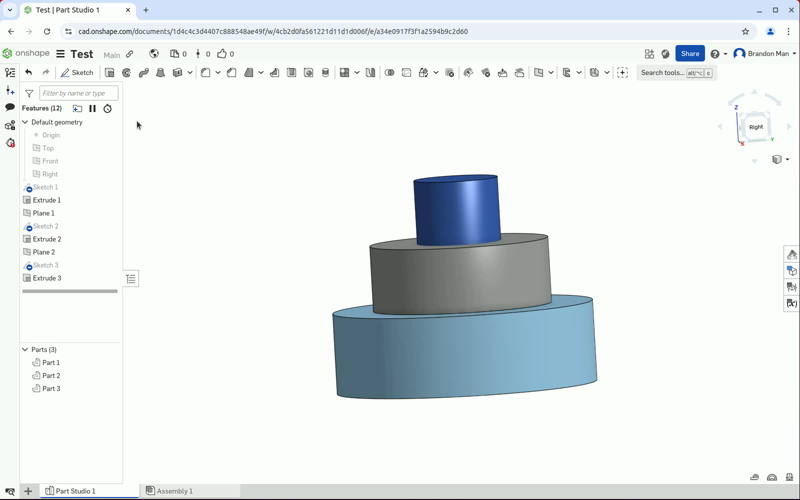
key(right, 3)
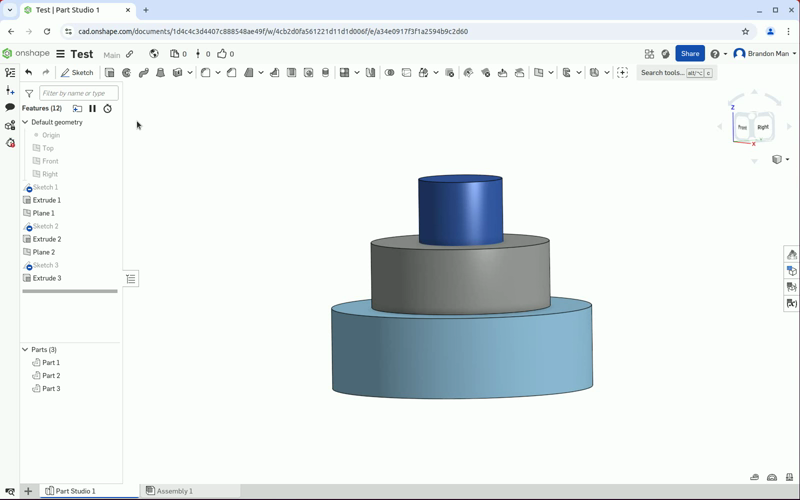
key(down, 3)
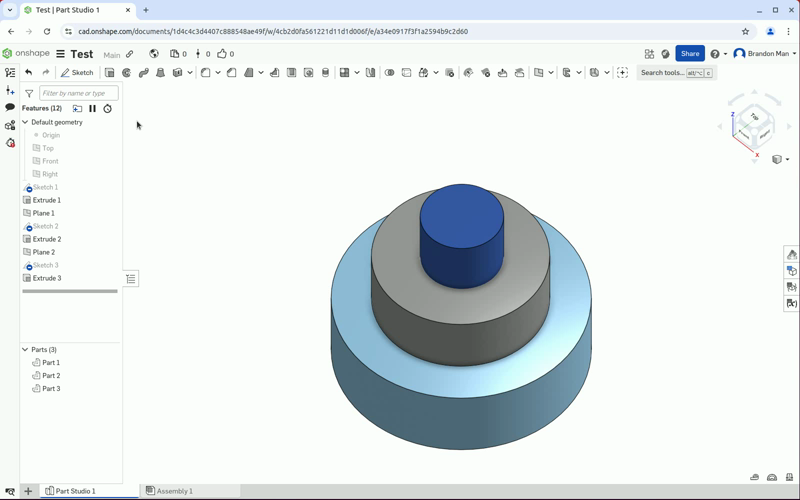
mouse_move(73, 189)
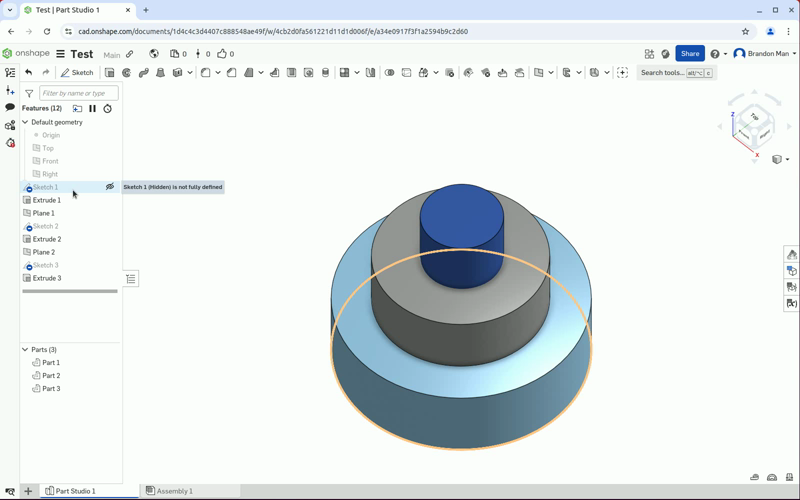
click(73, 189)